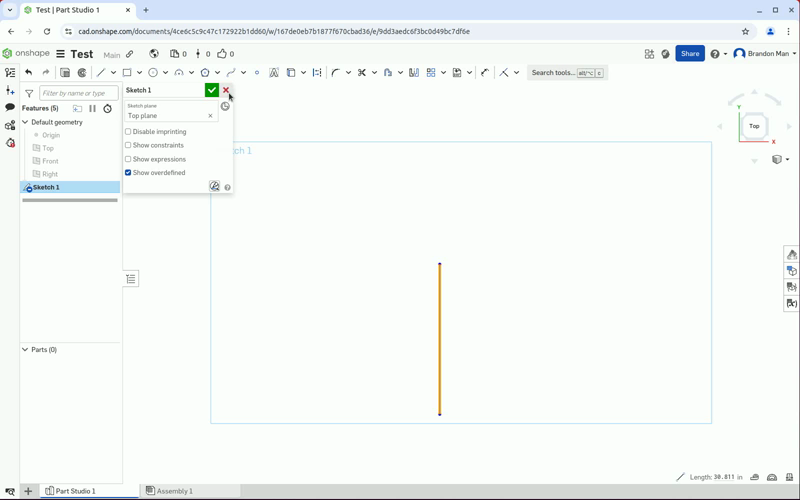
key(shift+h)
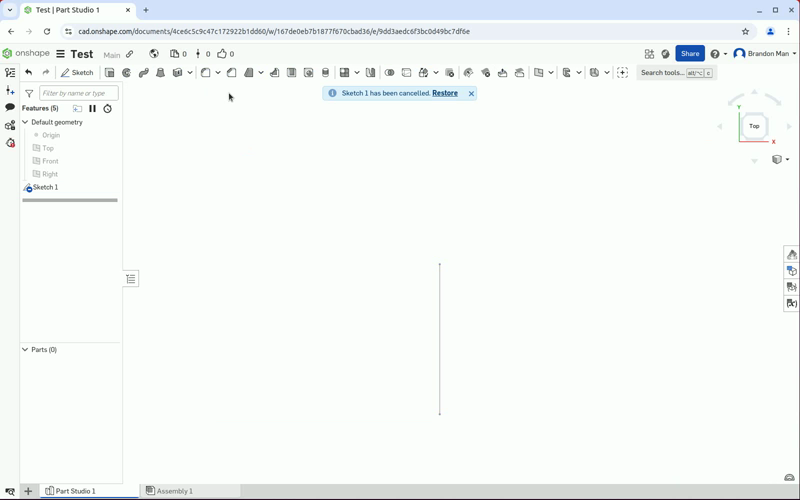
key(shift+s)
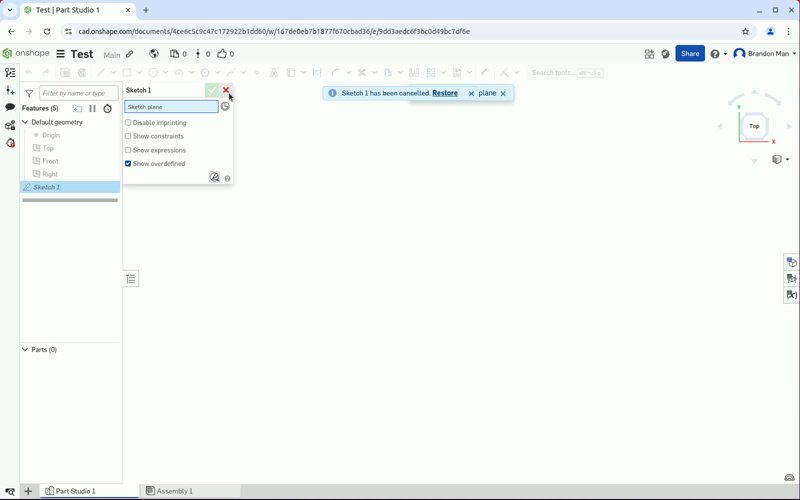
mouse_move(73, 150)
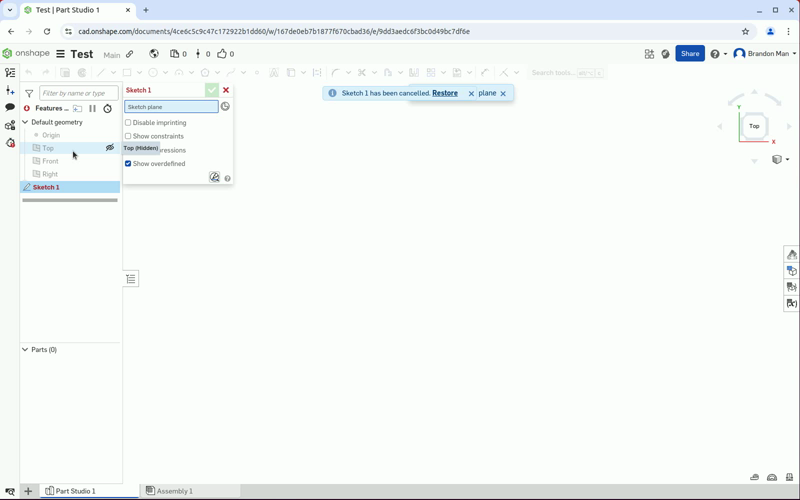
click(73, 150)
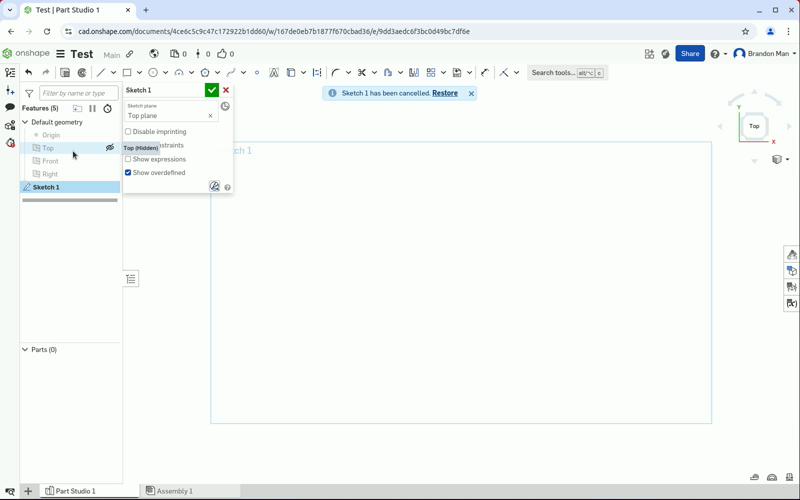
mouse_move(73, 352)
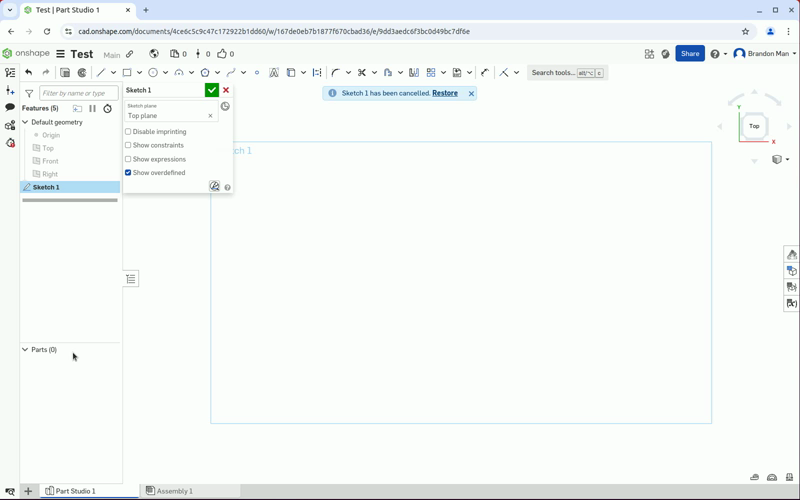
key(y)
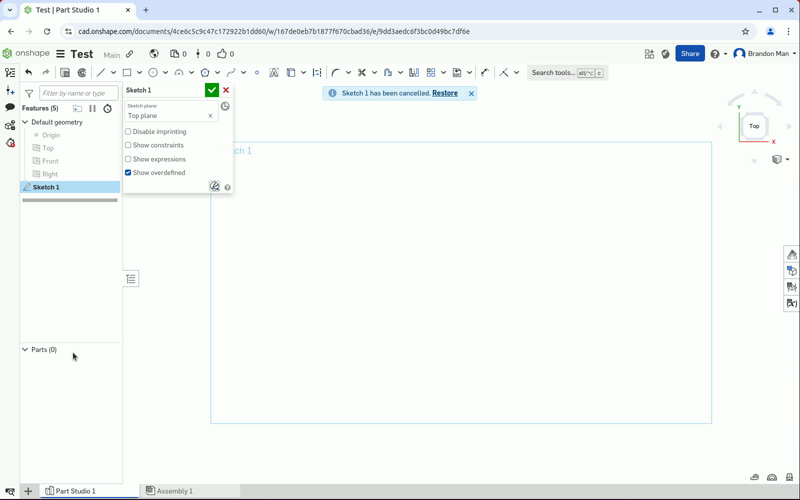
key(c)
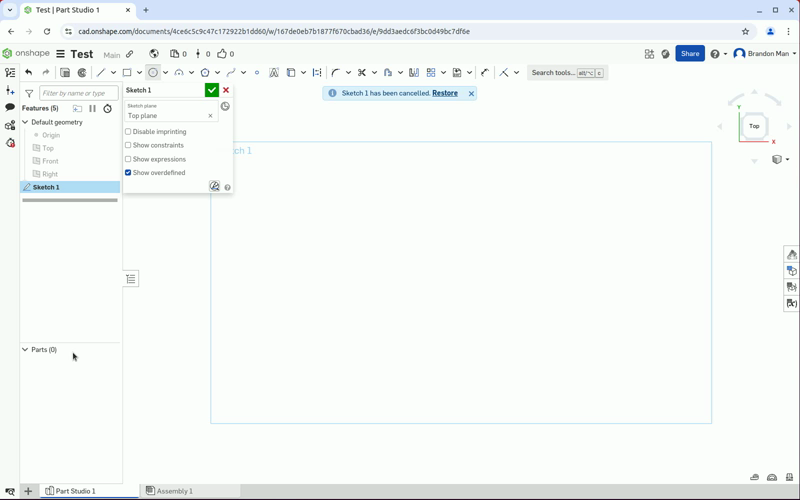
key_down(shift)
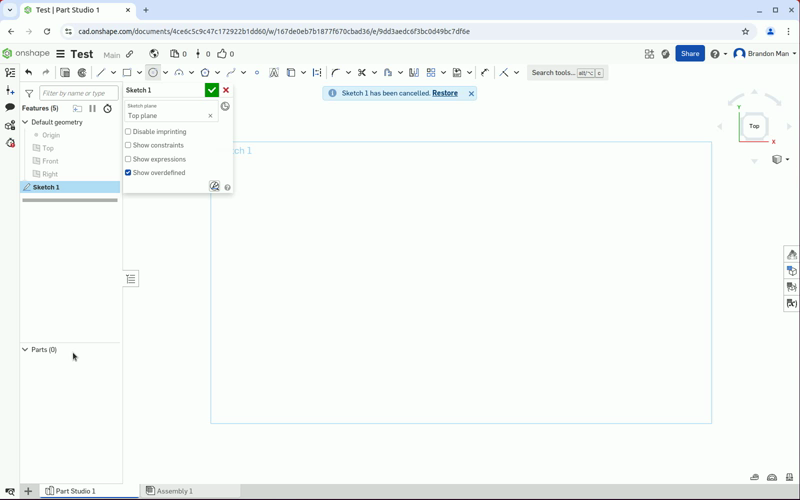
mouse_move(461, 282)
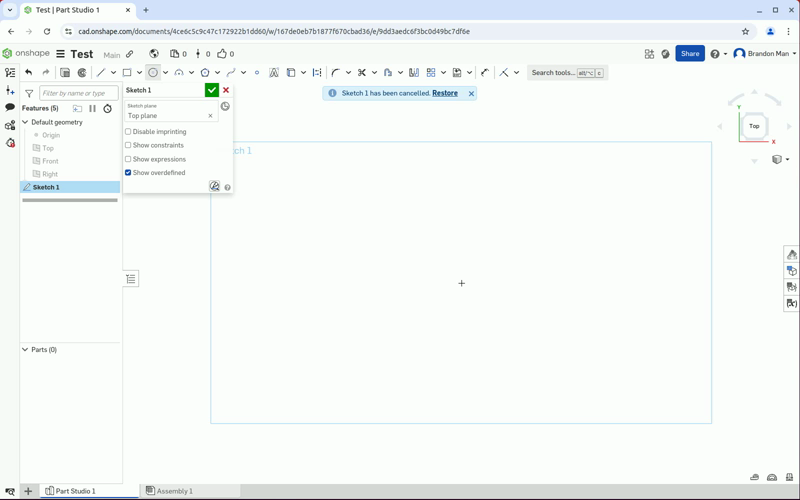
click(461, 282)
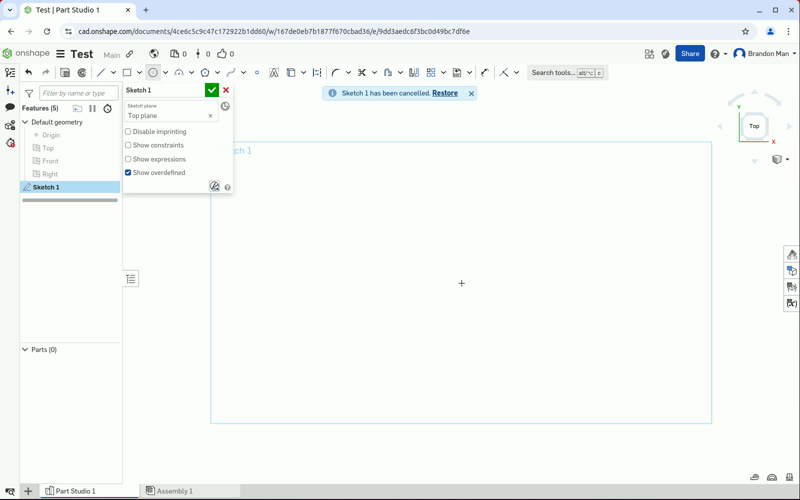
key_up(shift)
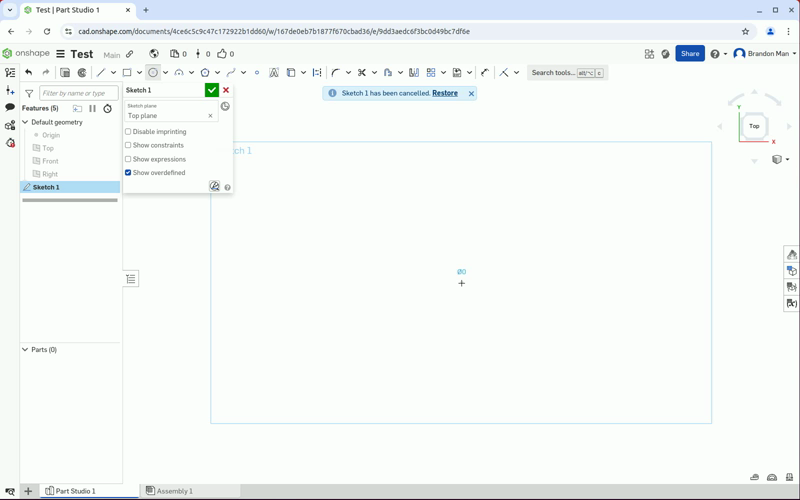
mouse_move(470, 282)
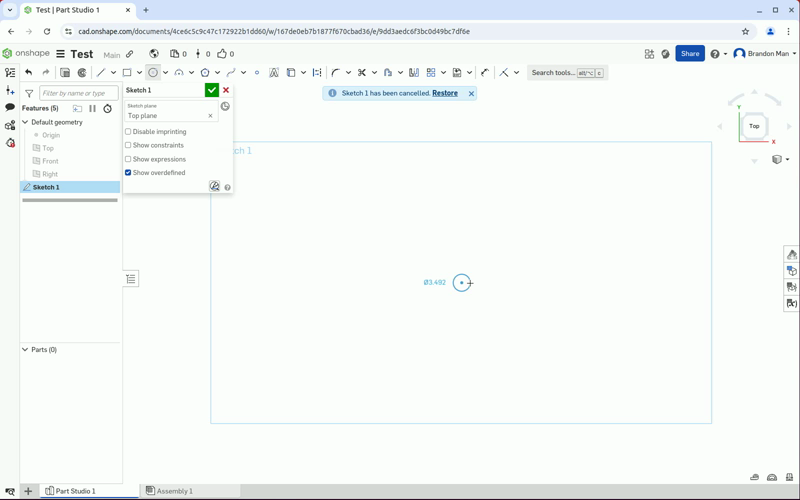
click(470, 282)
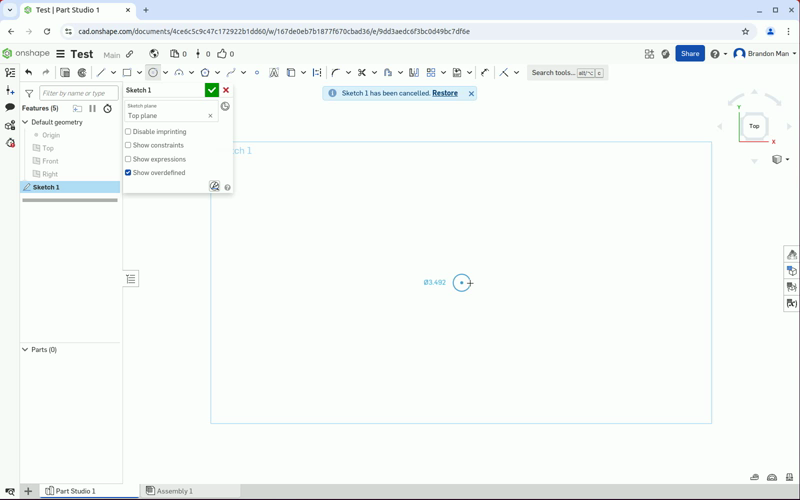
key(esc)
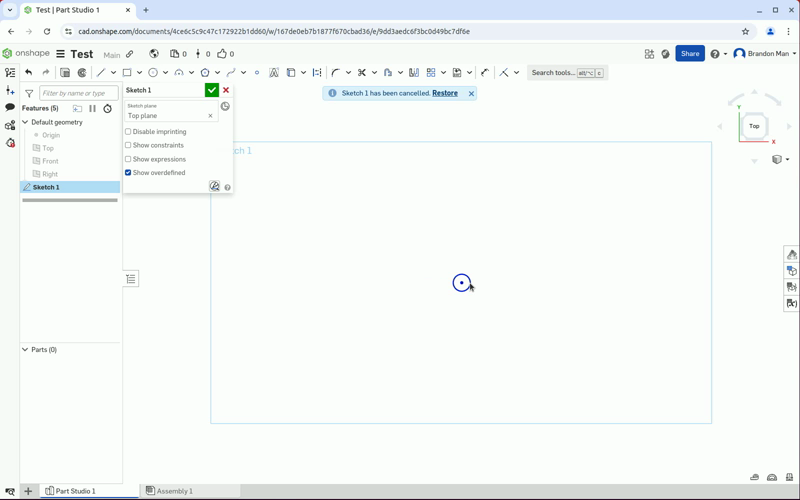
mouse_move(469, 280)
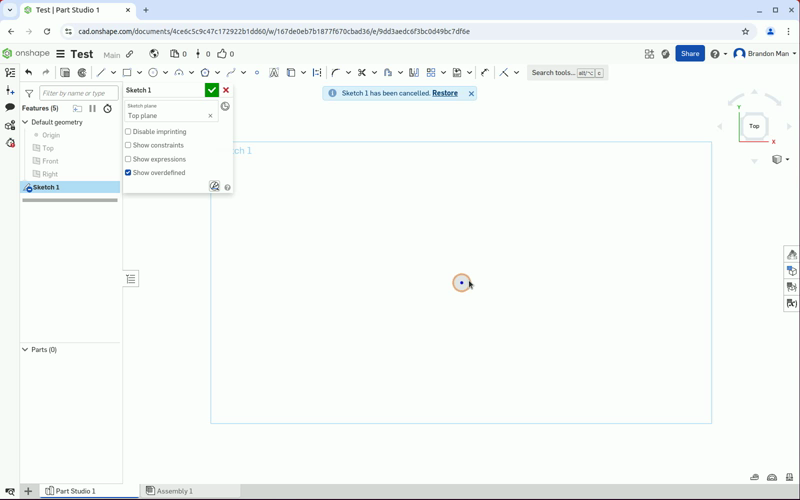
scroll(6)
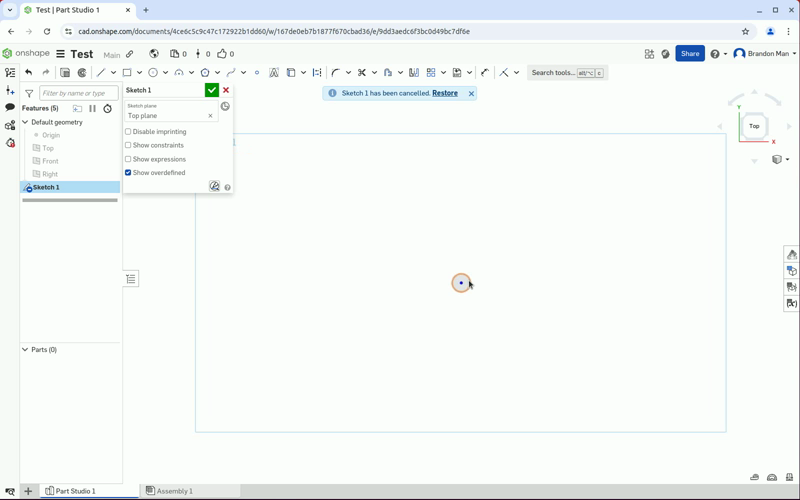
scroll(6)
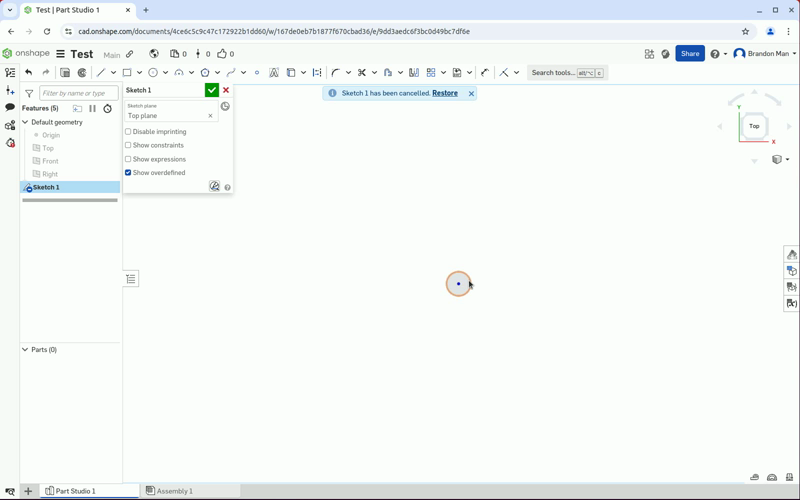
scroll(6)
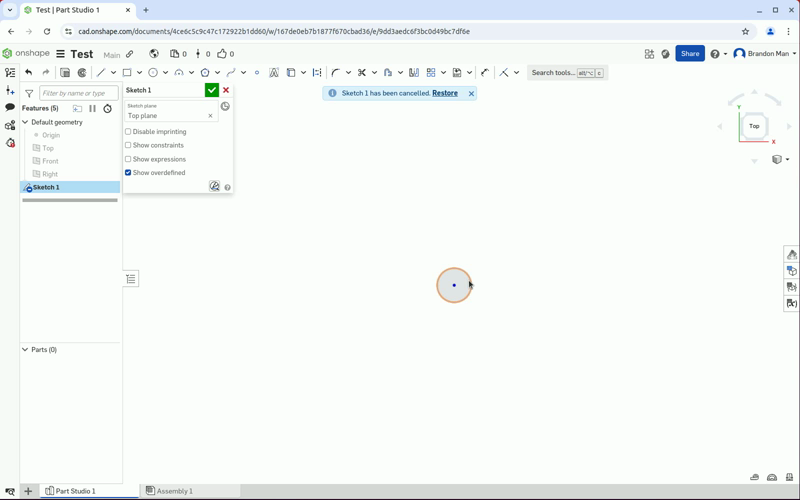
scroll(6)
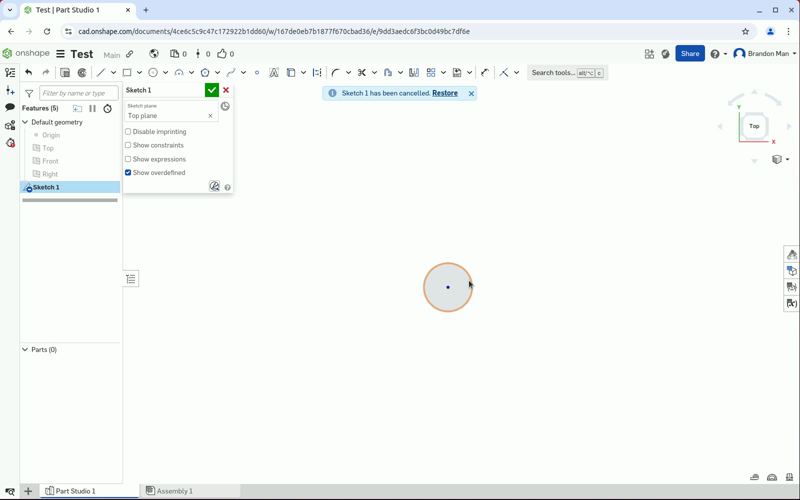
scroll(6)
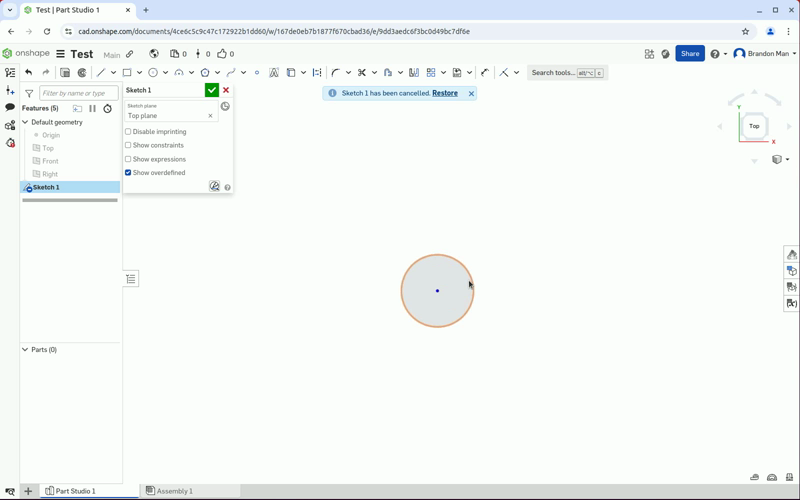
scroll(6)
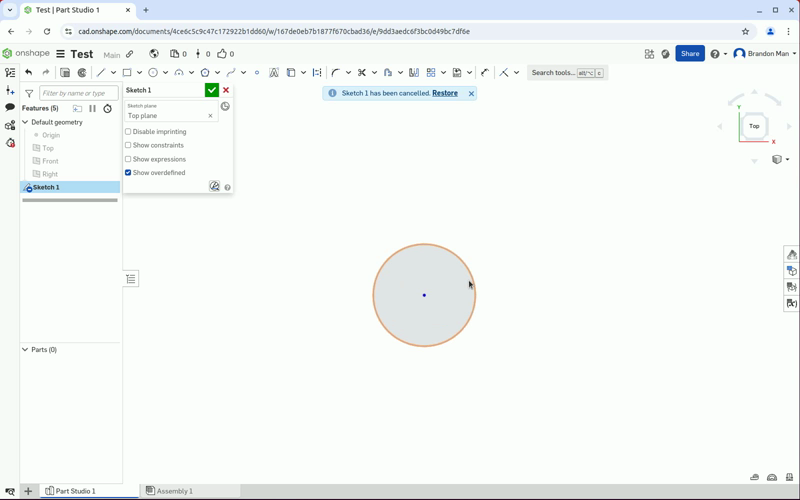
scroll(6)
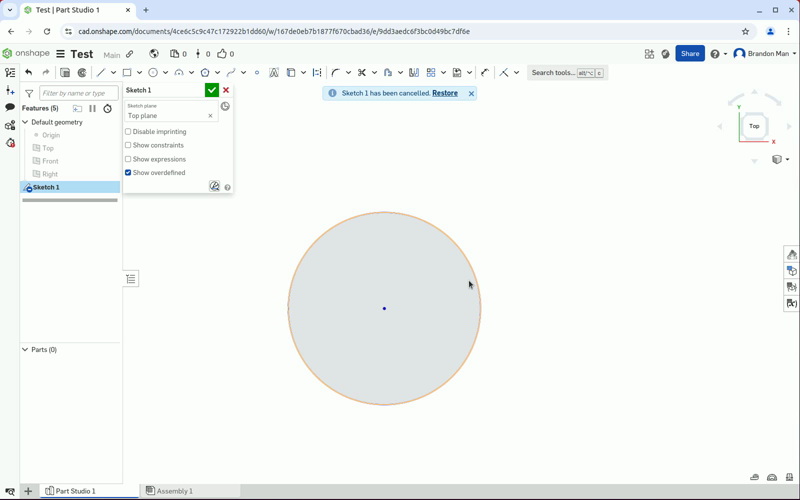
click(469, 280)
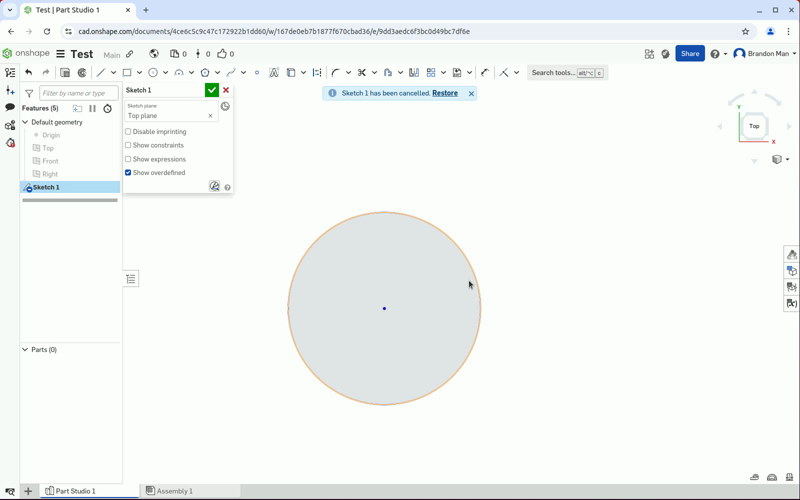
scroll(-6)
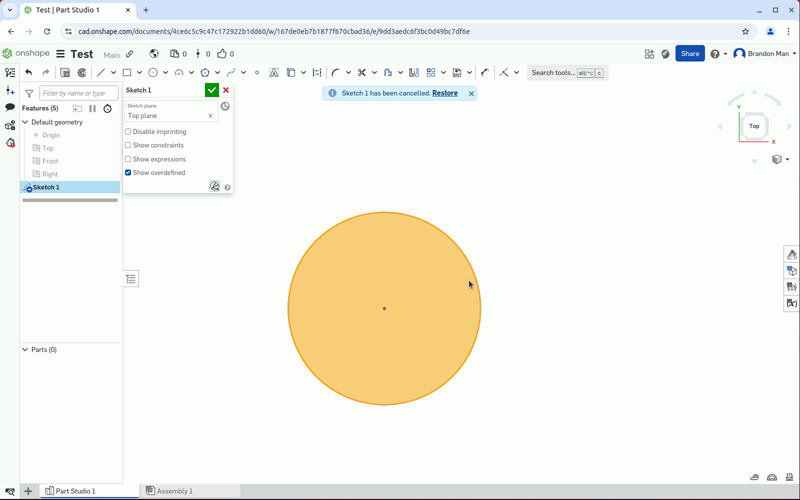
scroll(-6)
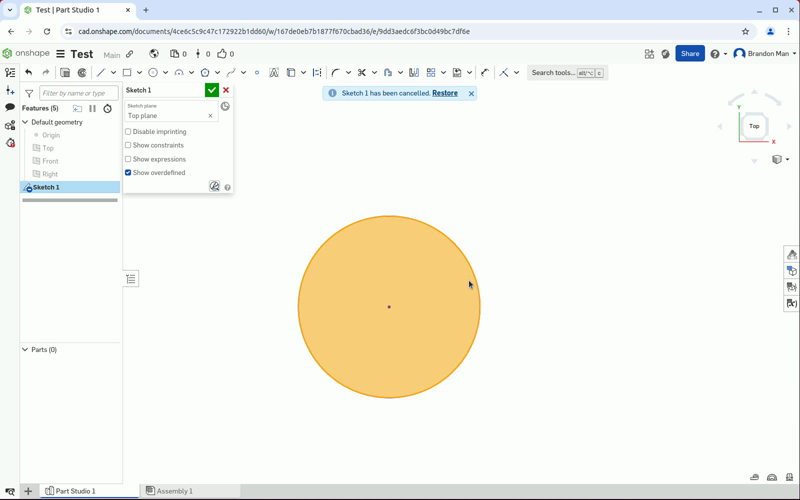
scroll(-6)
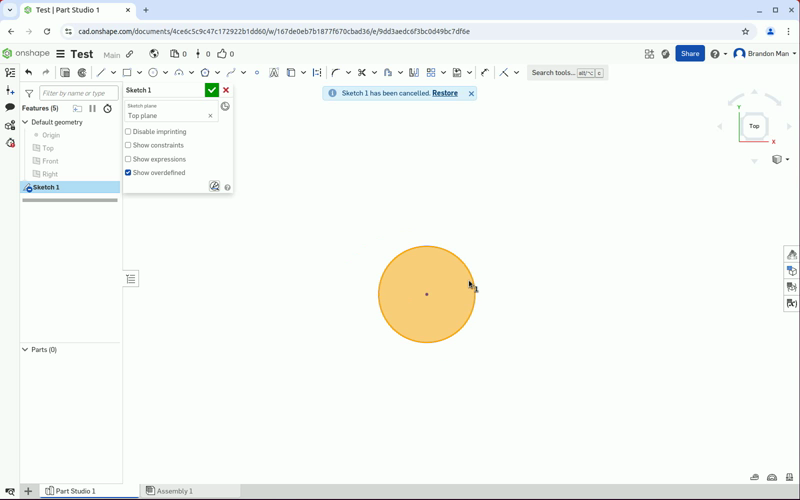
scroll(-6)
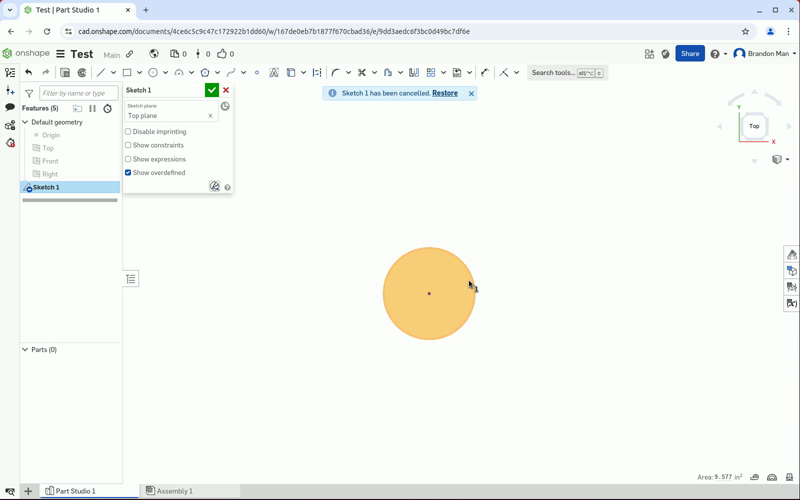
scroll(-6)
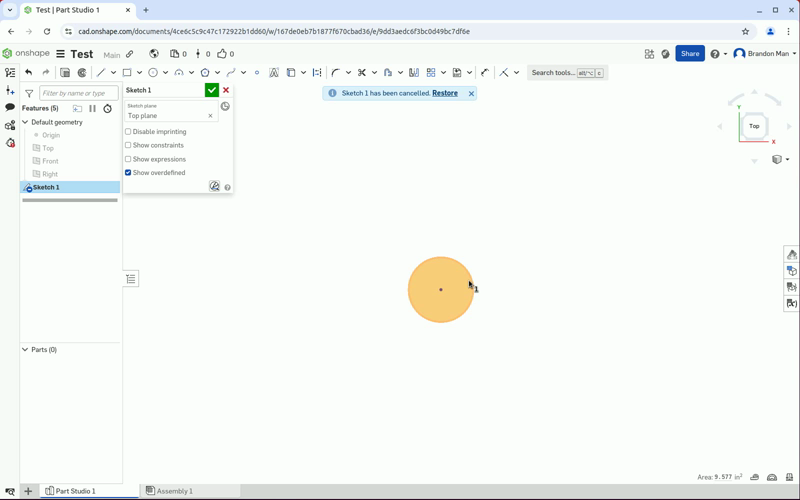
scroll(-6)
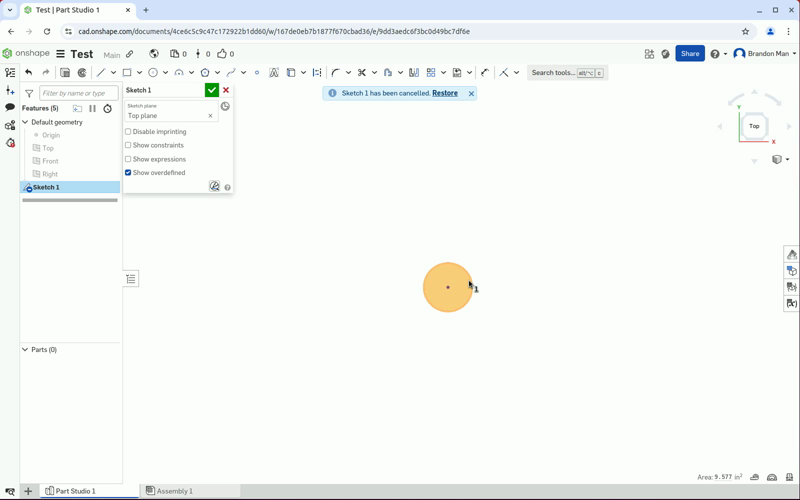
scroll(-6)
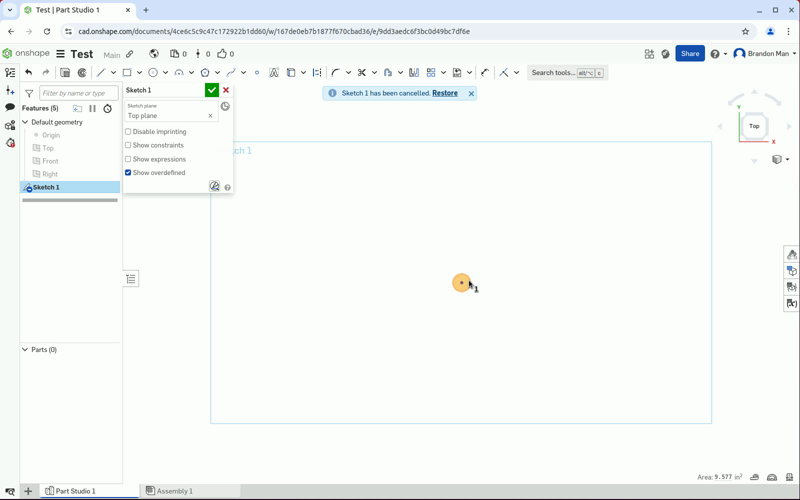
mouse_move(73, 352)
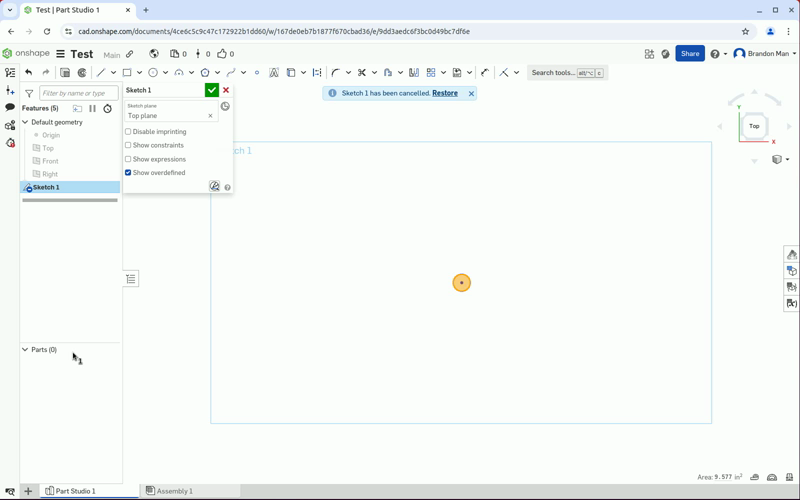
key(shift+y)
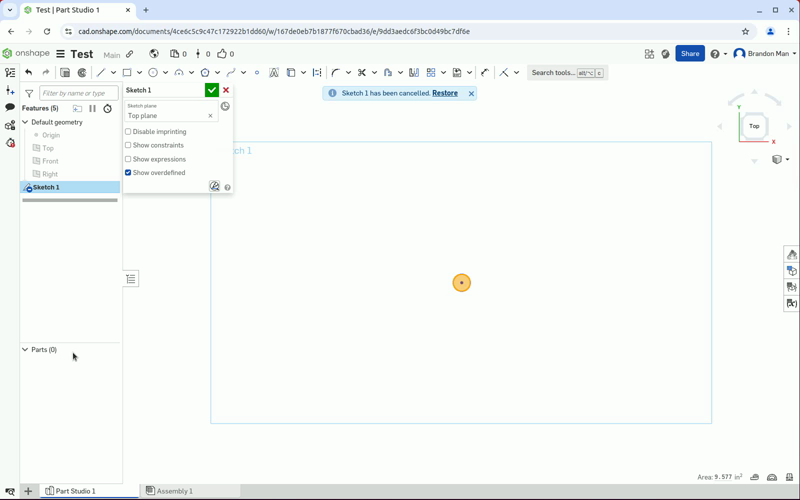
key(shift+e)
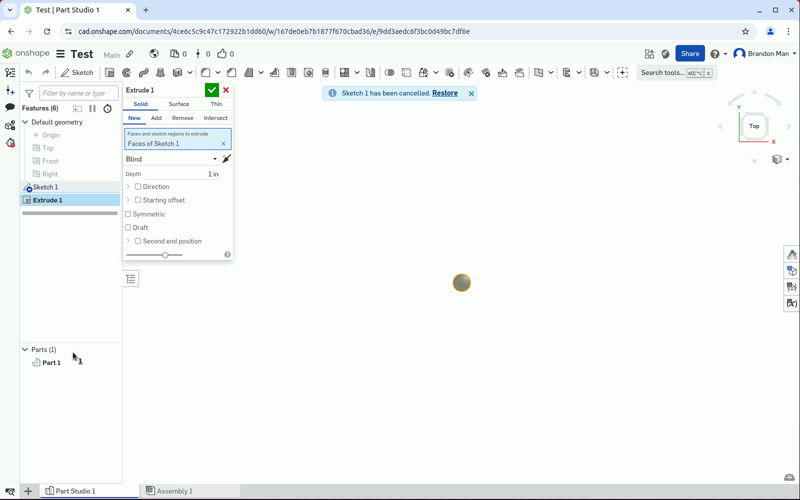
mouse_move(143, 106)
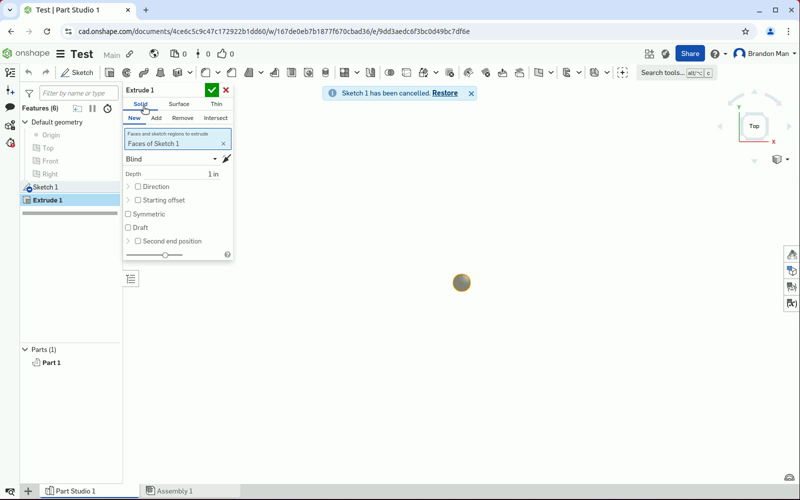
click(143, 106)
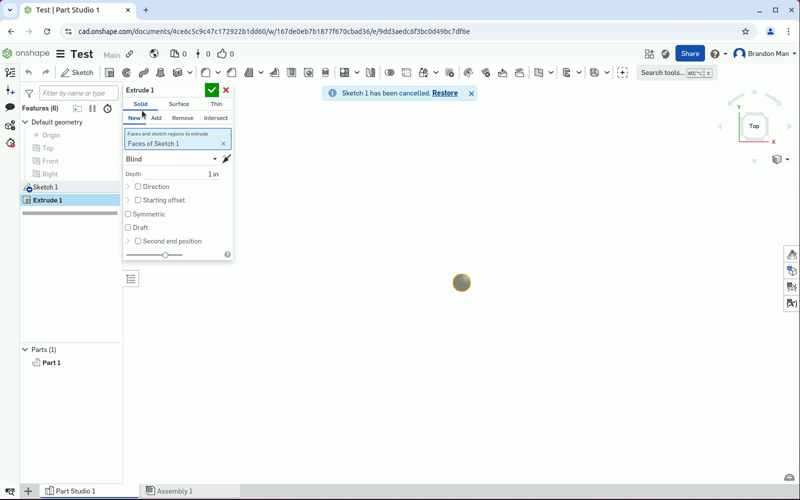
mouse_move(137, 120)
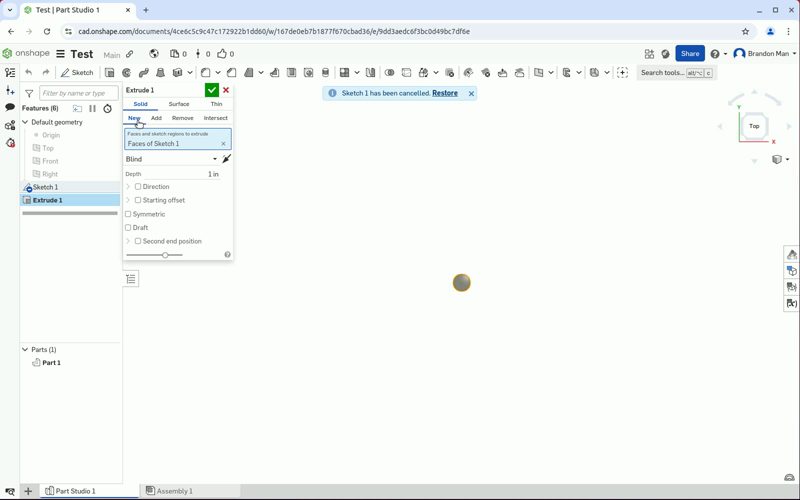
click(137, 120)
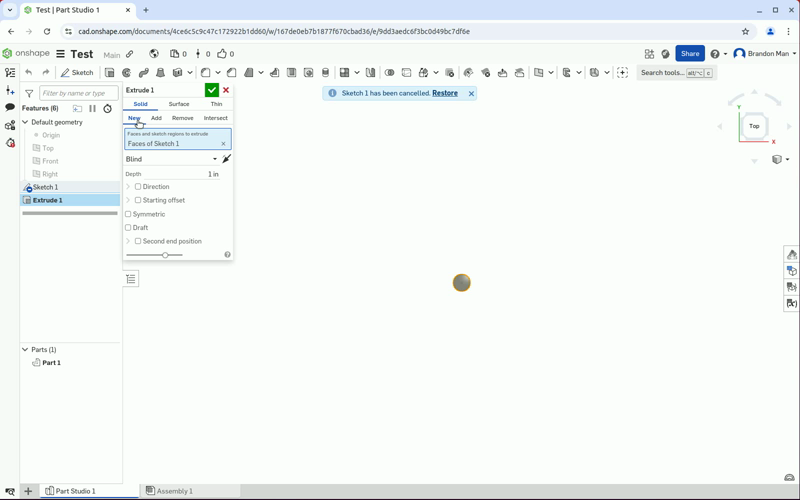
key(tab, 4)
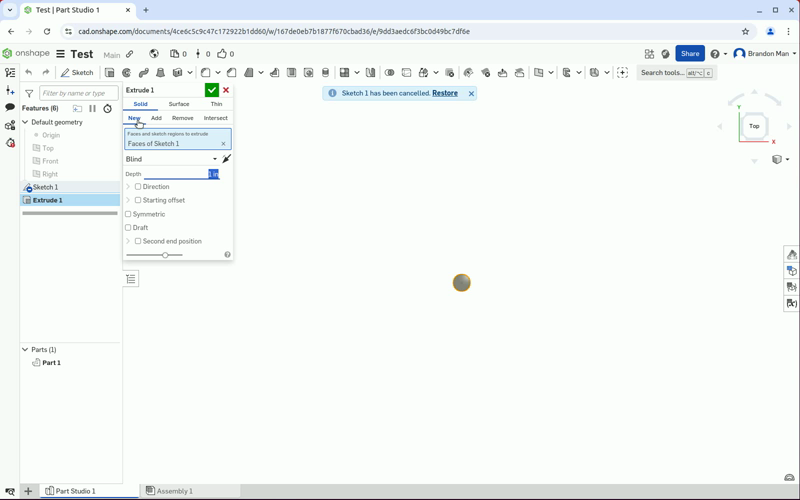
text(23.108)
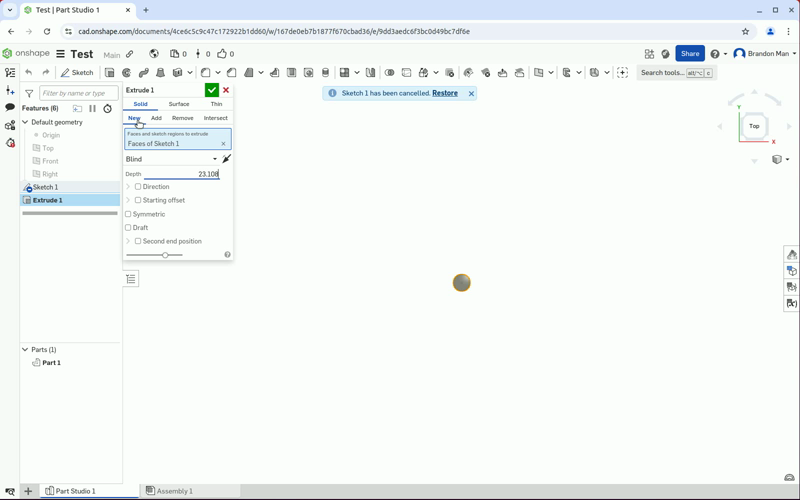
key(enter)
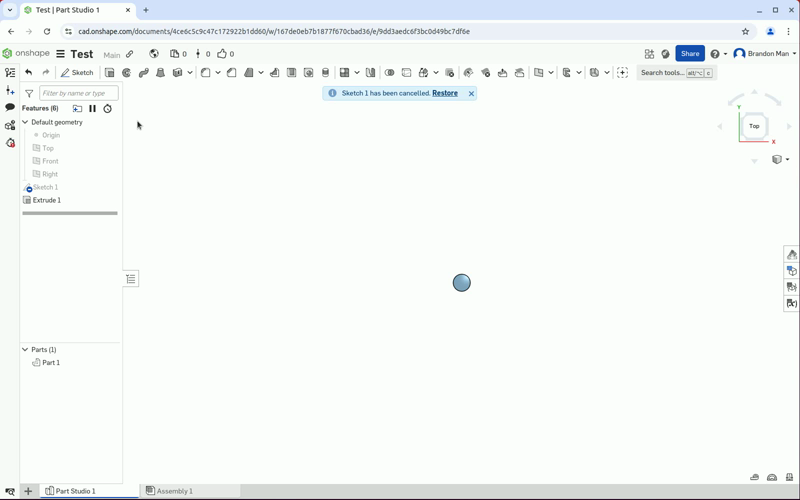
key(shift+h)
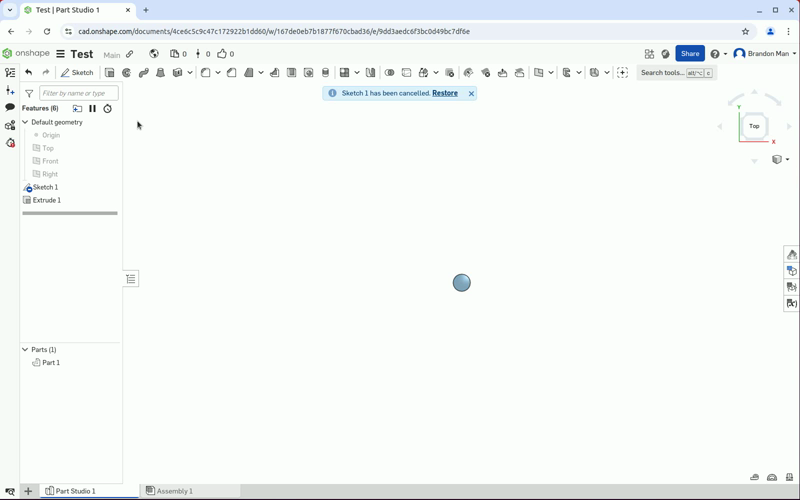
key(shift+h)
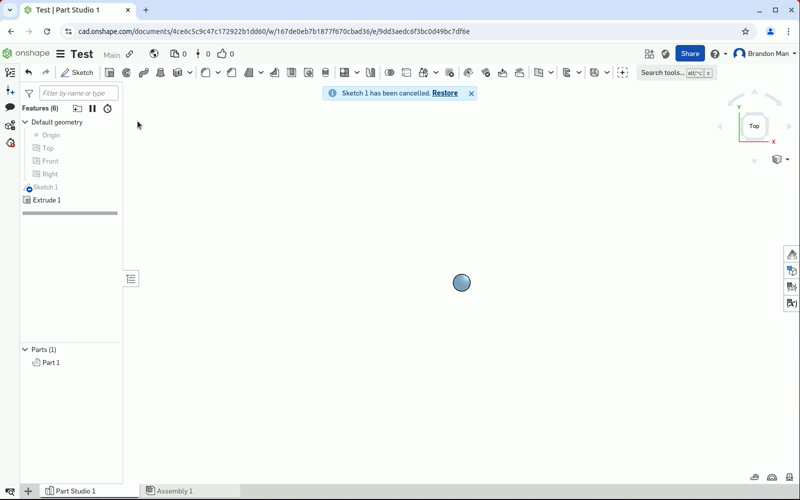
mouse_move(73, 189)
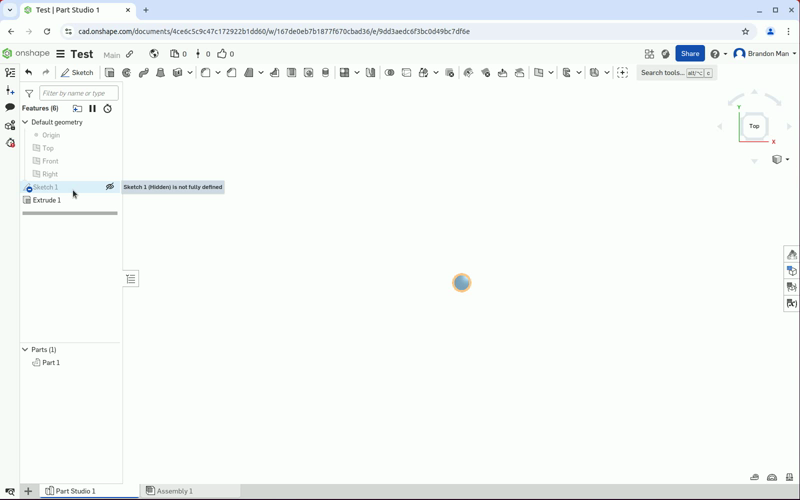
click(73, 189)
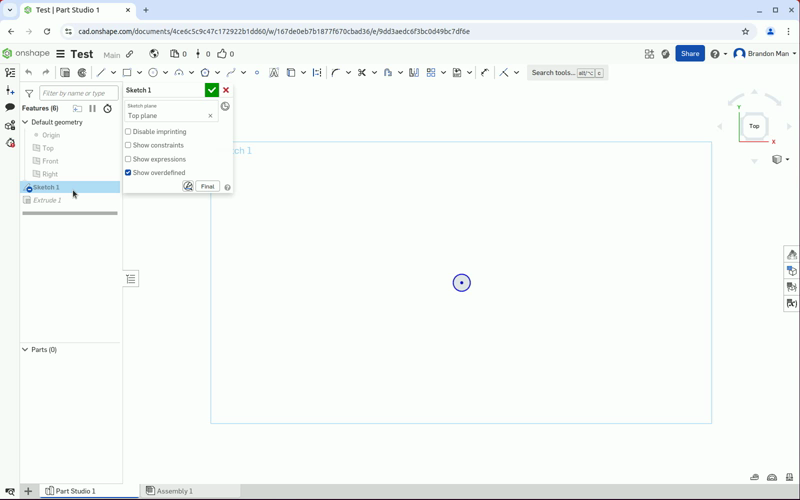
mouse_move(229, 92)
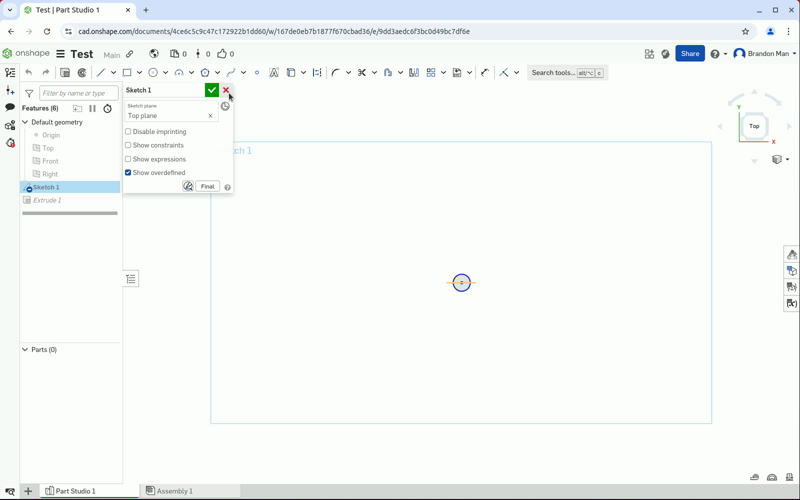
click(229, 92)
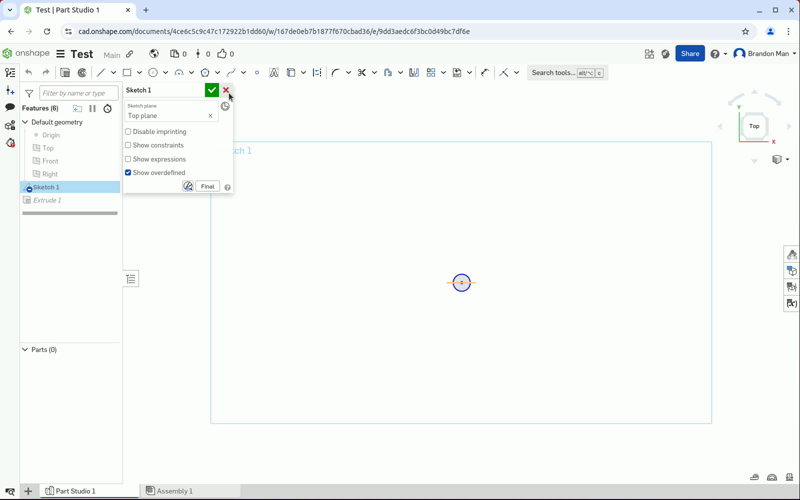
key(shift+s)
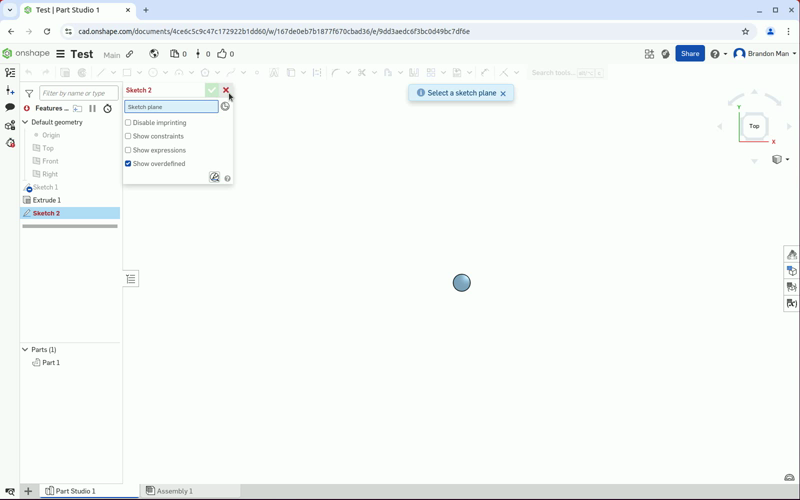
mouse_move(73, 150)
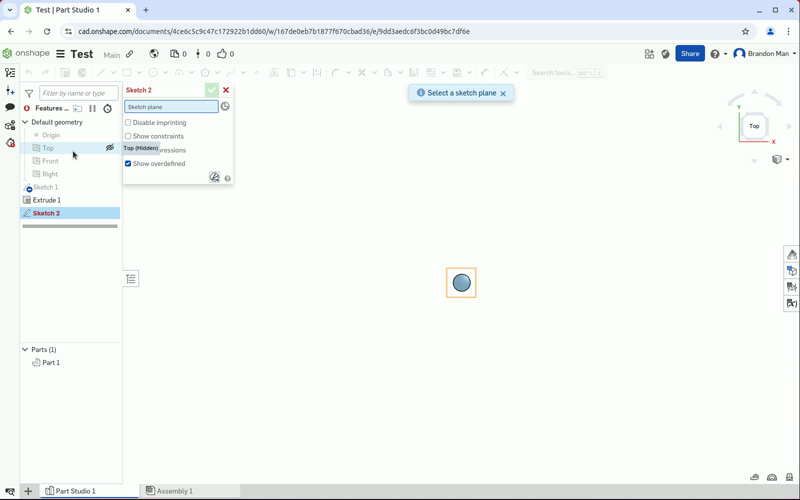
click(73, 150)
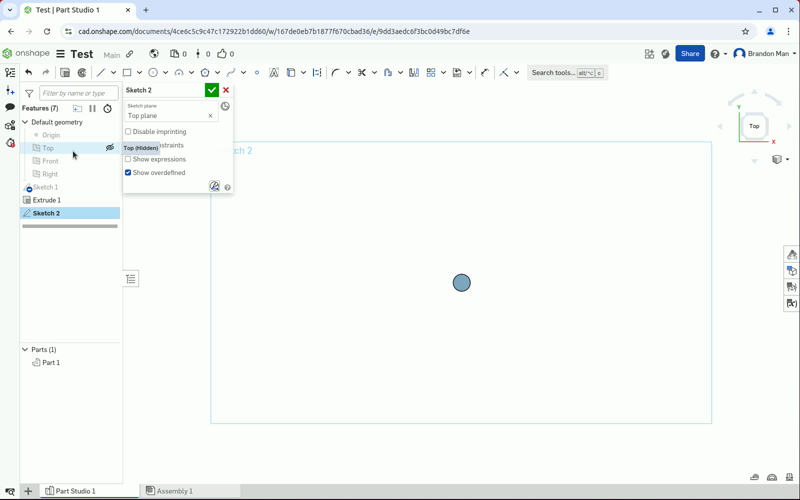
mouse_move(73, 352)
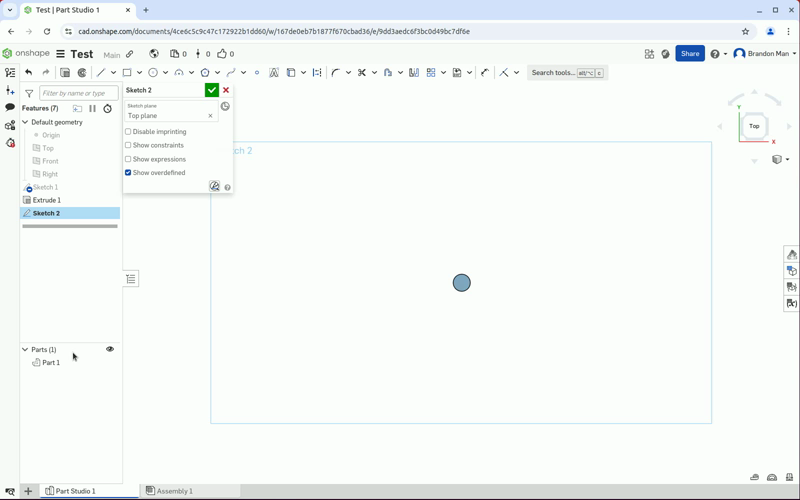
key(y)
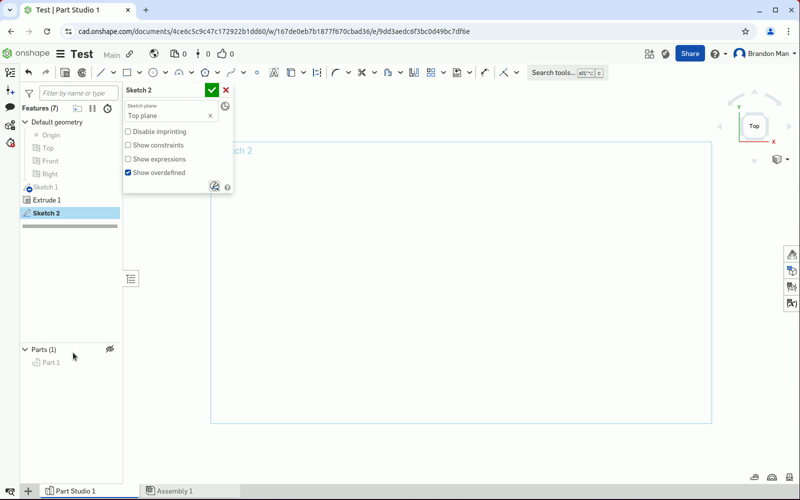
key(c)
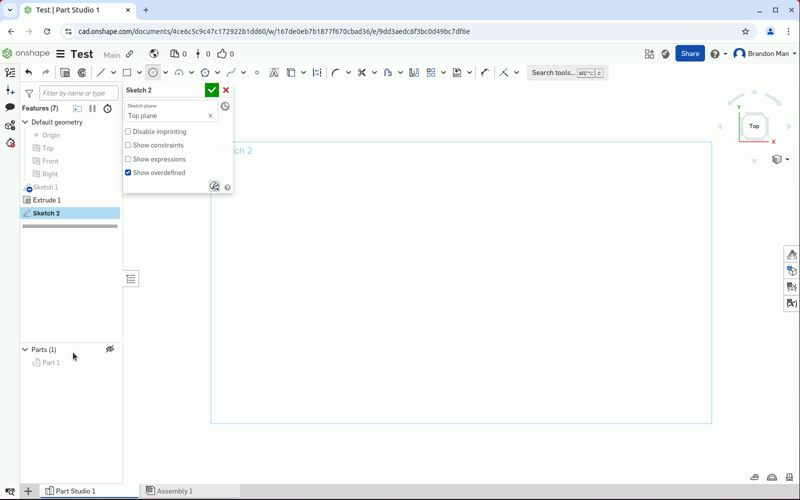
key_down(shift)
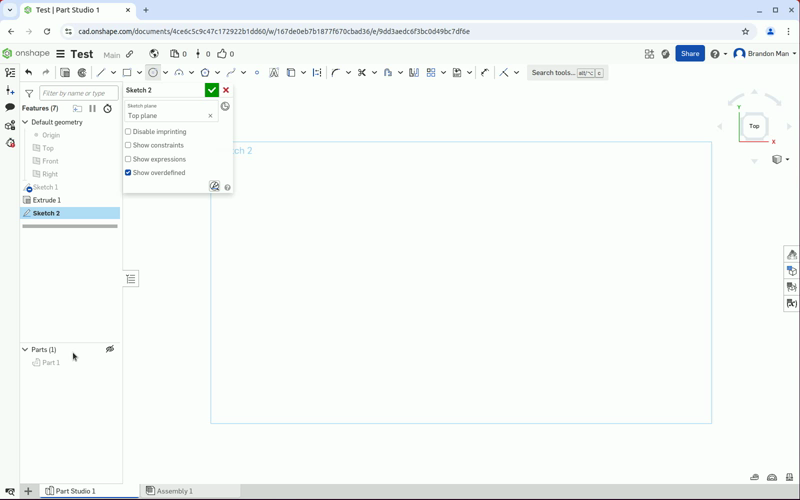
mouse_move(461, 282)
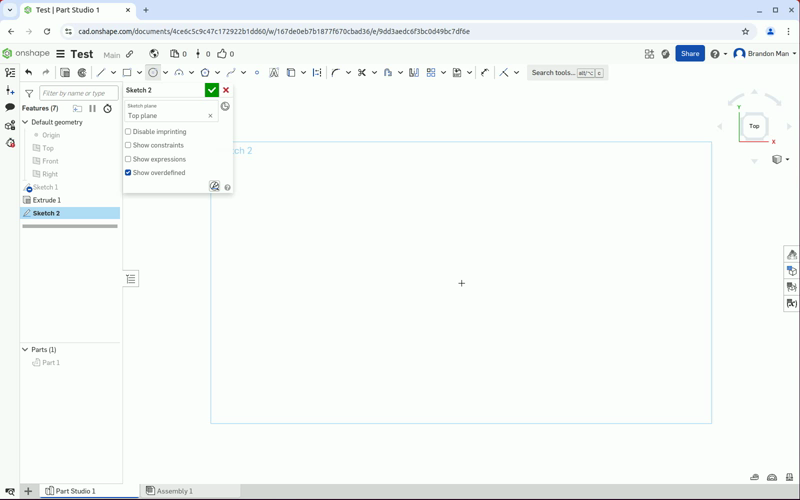
click(461, 282)
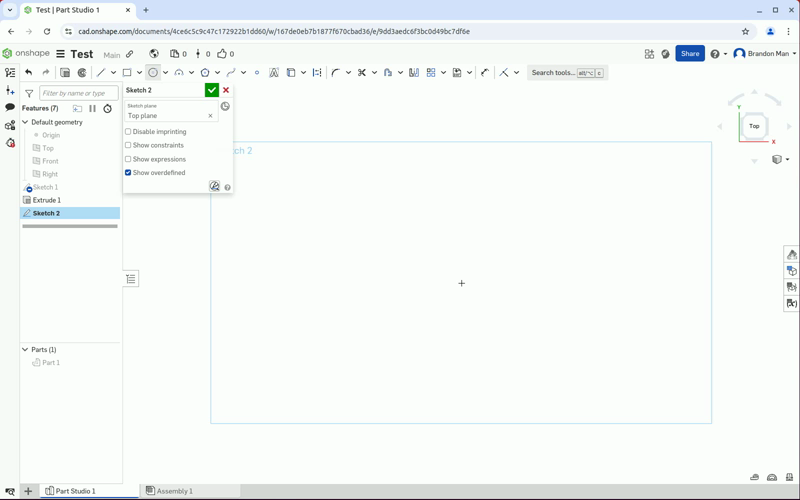
key_up(shift)
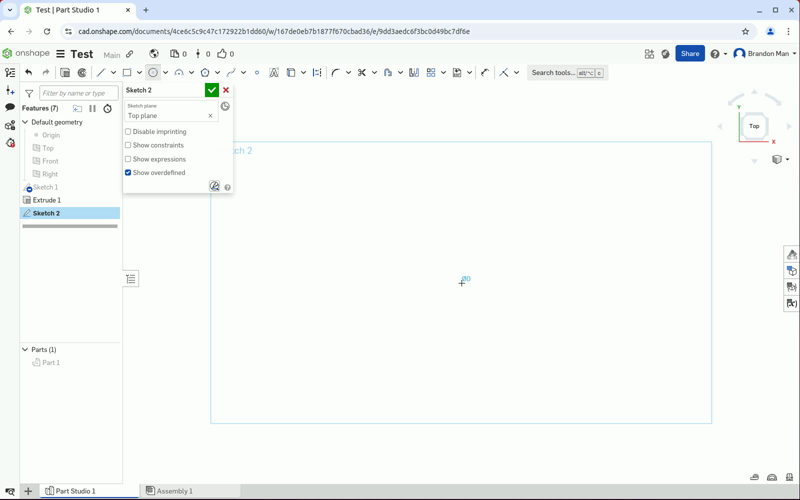
mouse_move(470, 282)
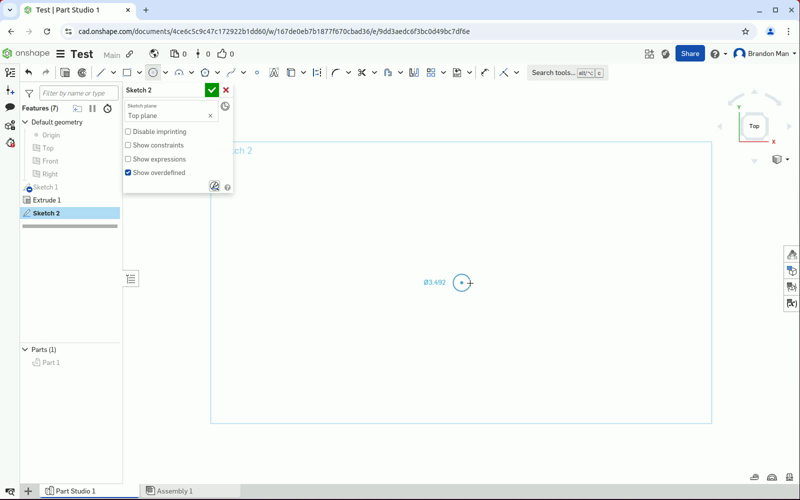
click(470, 282)
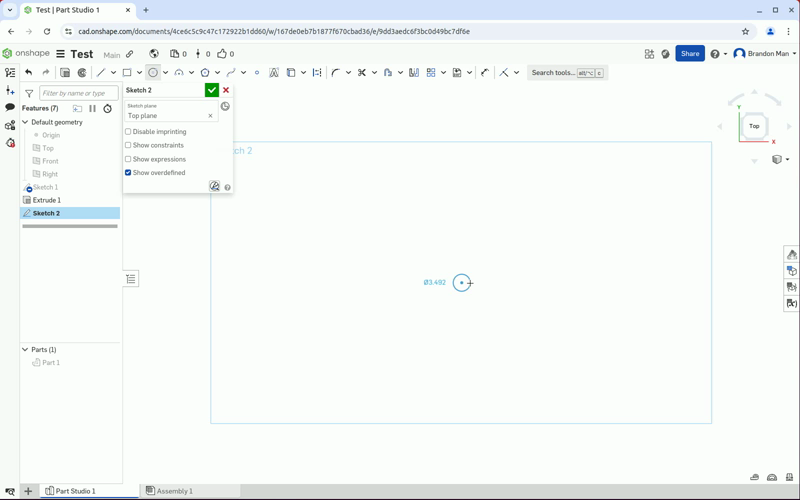
key(esc)
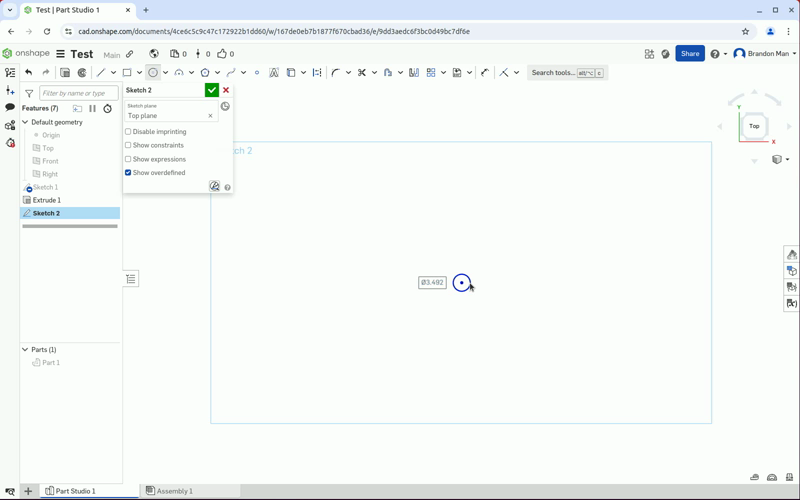
mouse_move(467, 288)
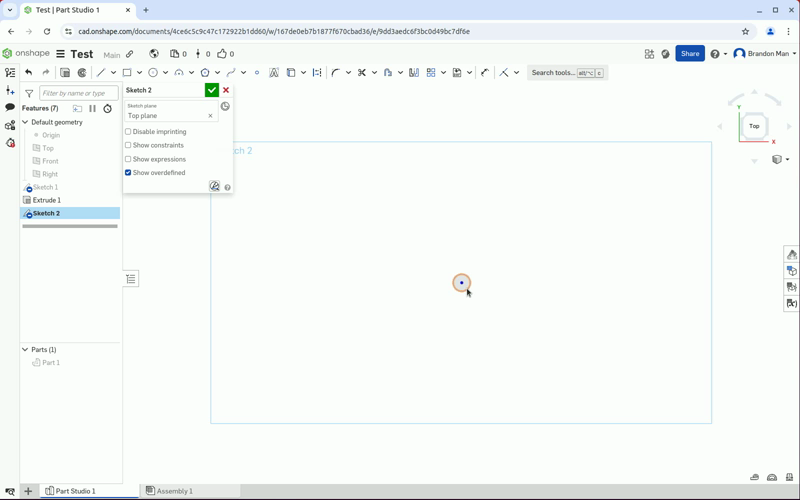
scroll(6)
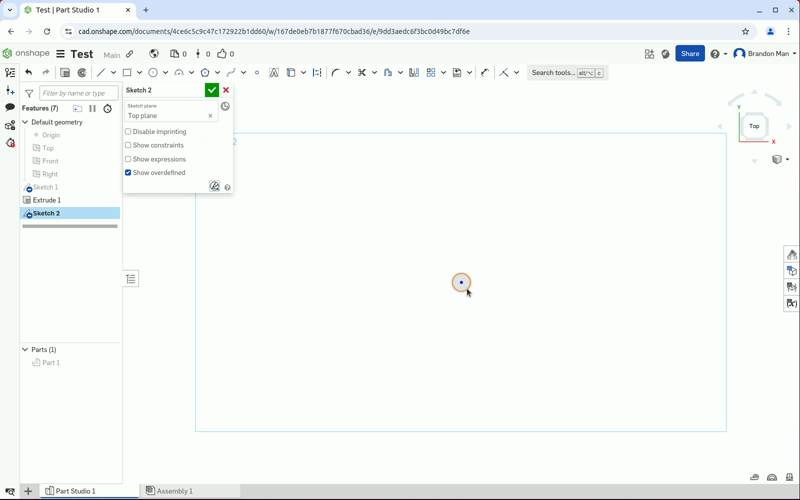
scroll(6)
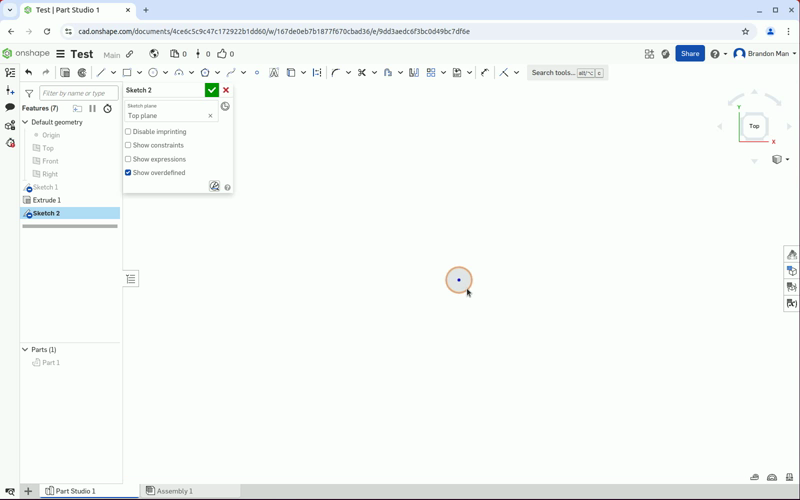
scroll(6)
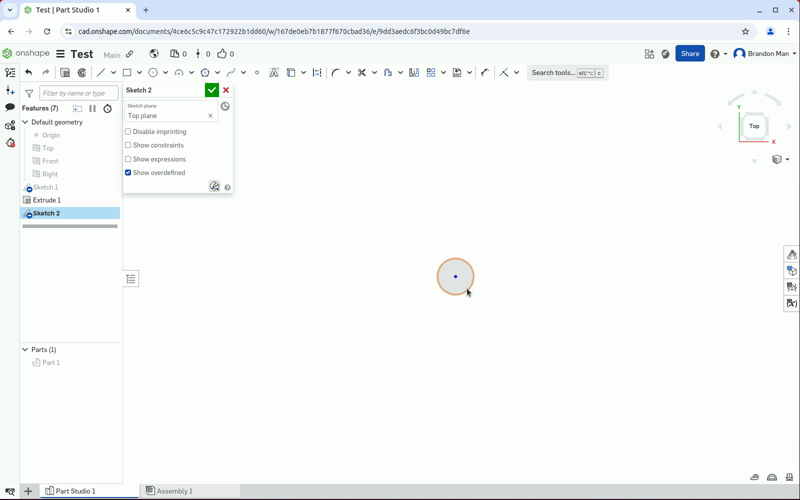
scroll(6)
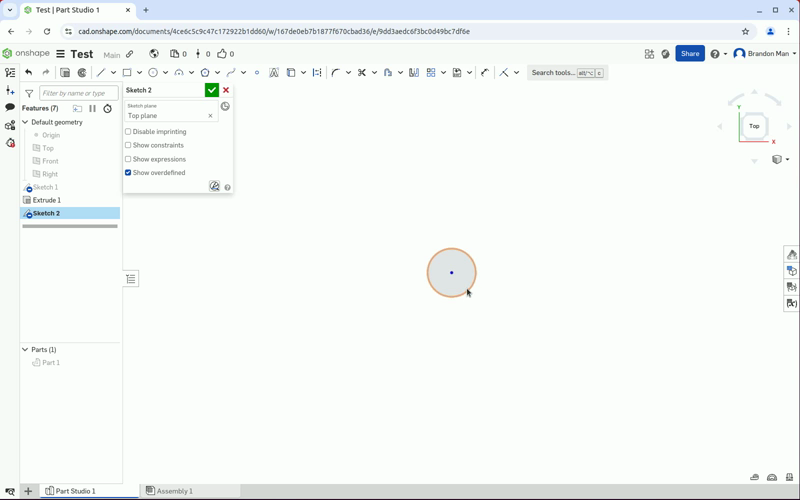
scroll(6)
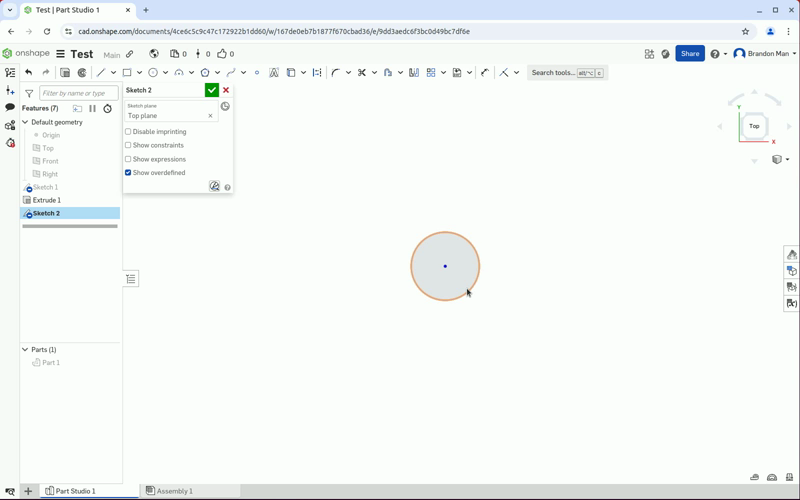
scroll(6)
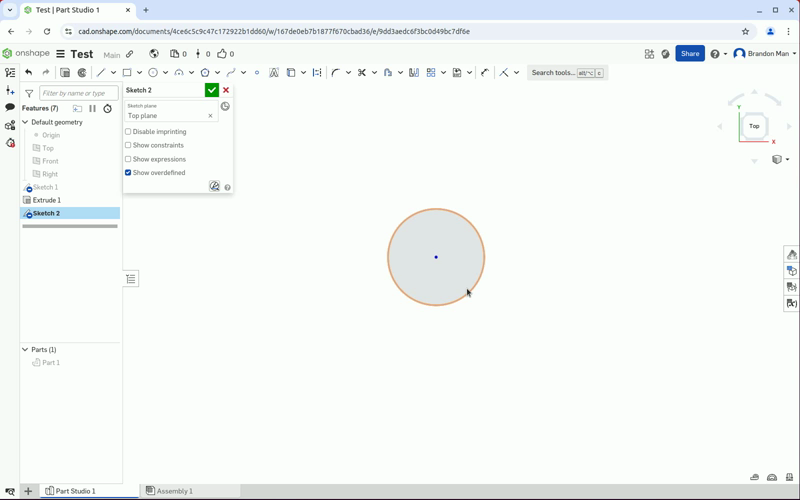
scroll(6)
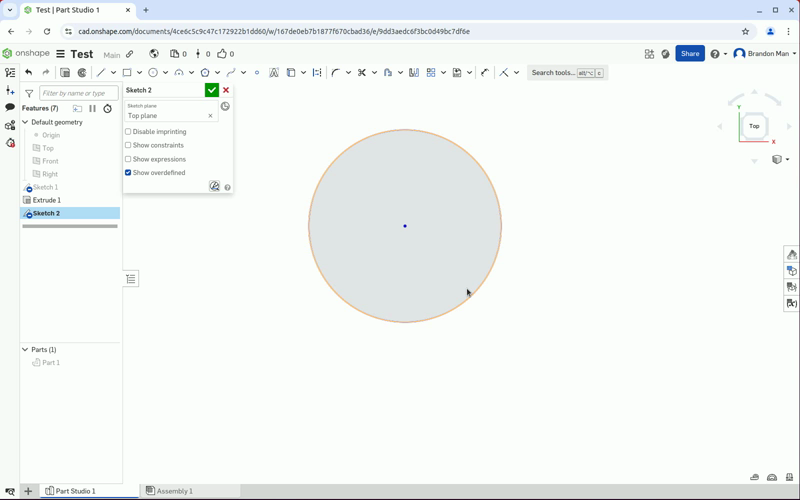
click(467, 288)
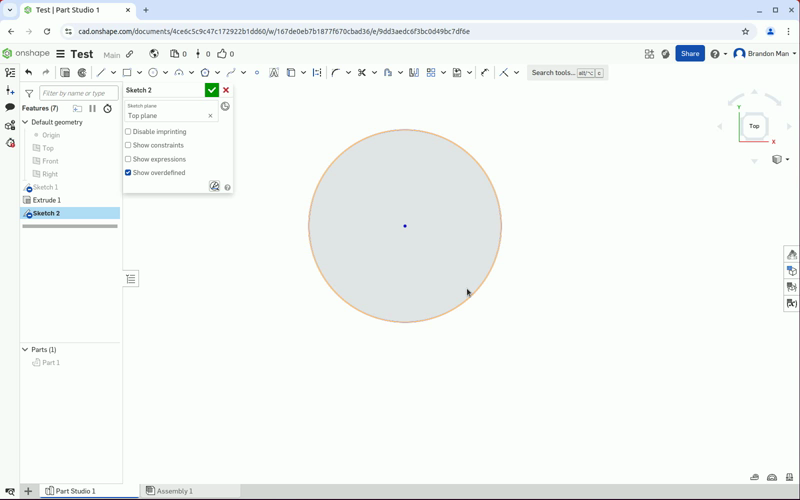
scroll(-6)
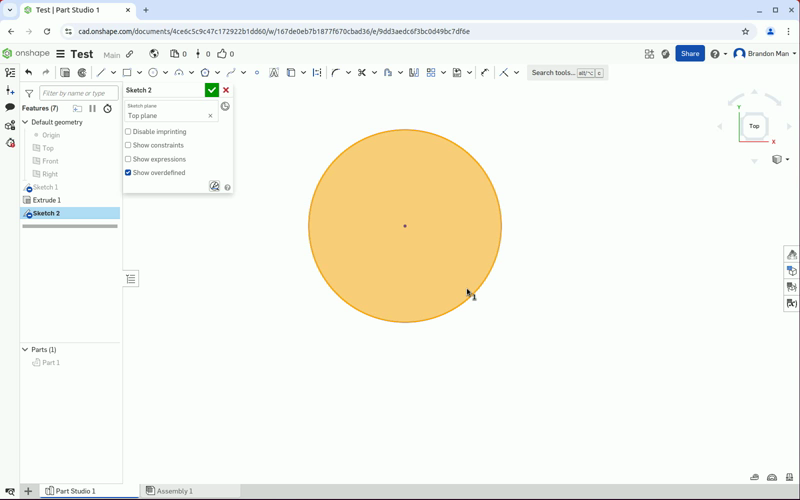
scroll(-6)
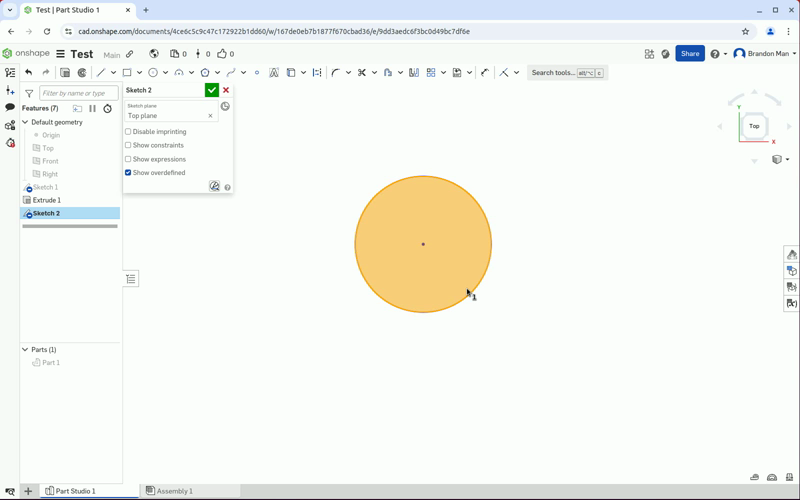
scroll(-6)
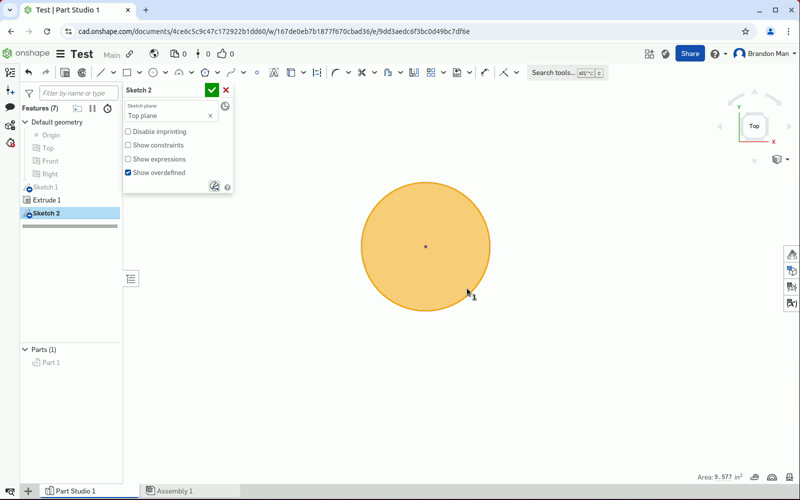
scroll(-6)
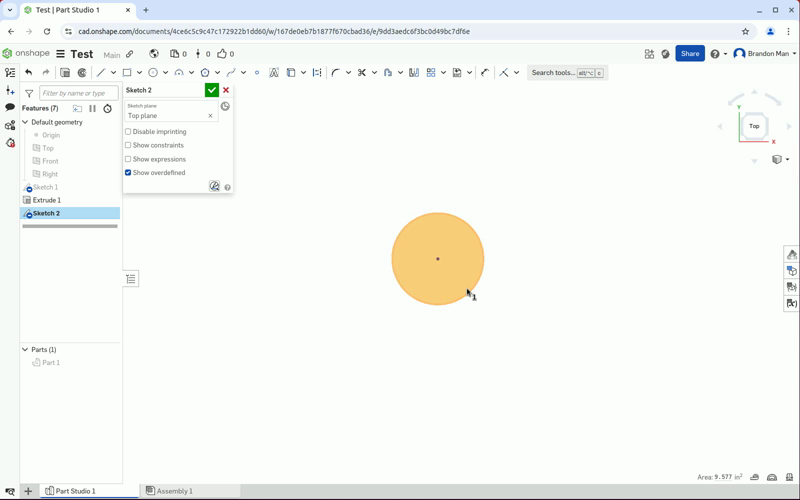
scroll(-6)
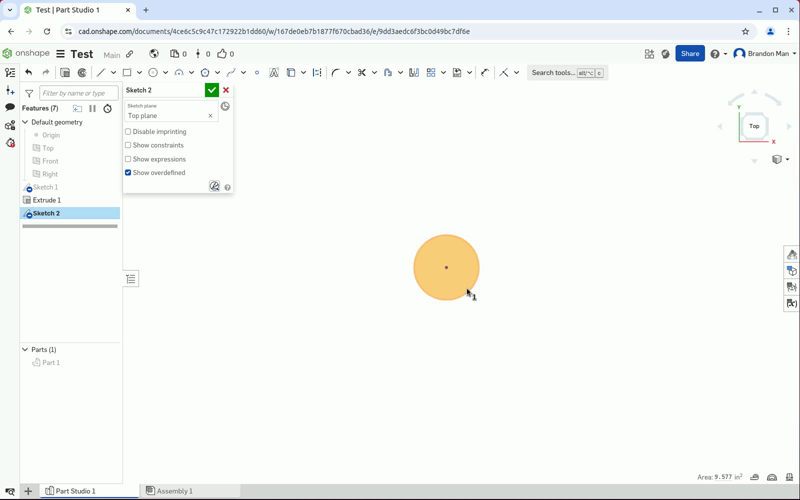
scroll(-6)
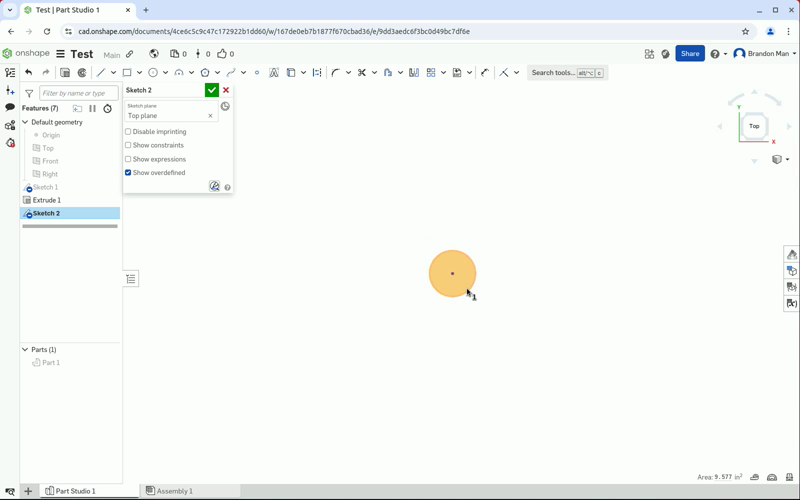
scroll(-6)
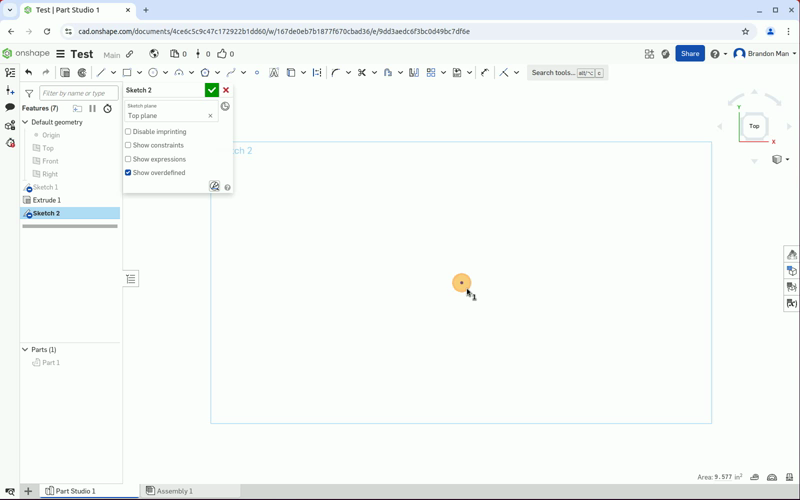
mouse_move(73, 352)
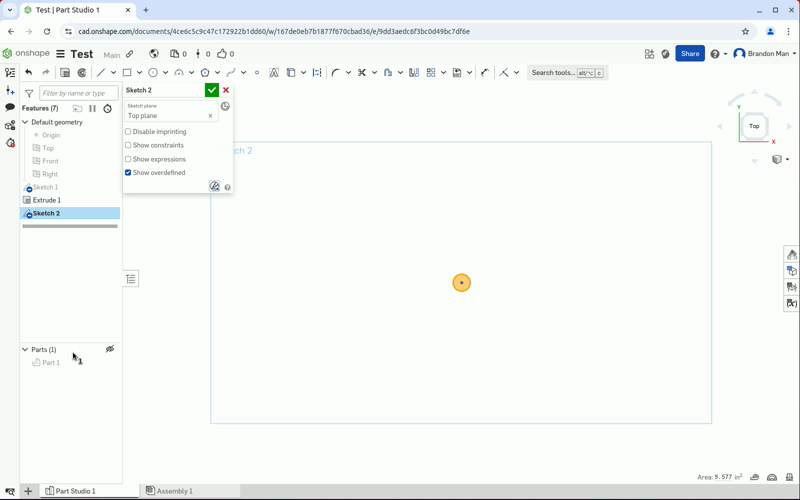
key(shift+y)
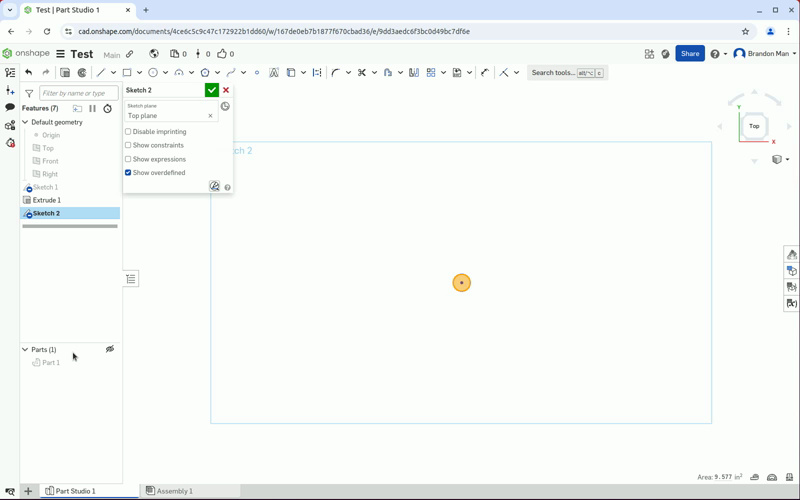
key(shift+e)
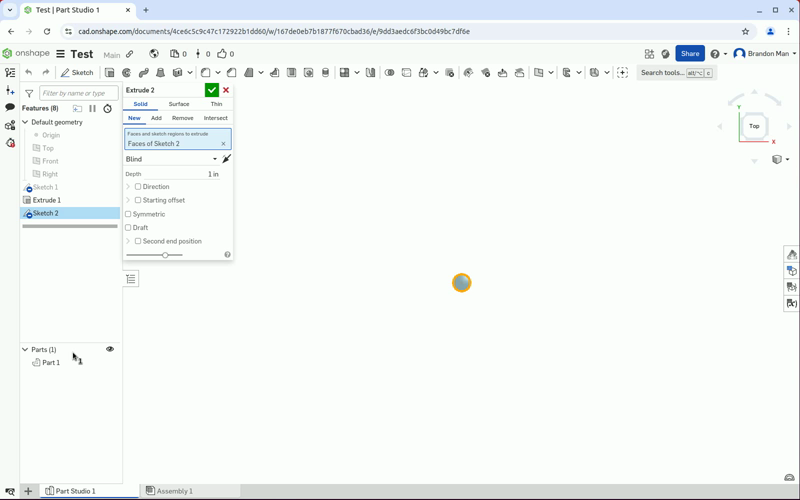
mouse_move(143, 106)
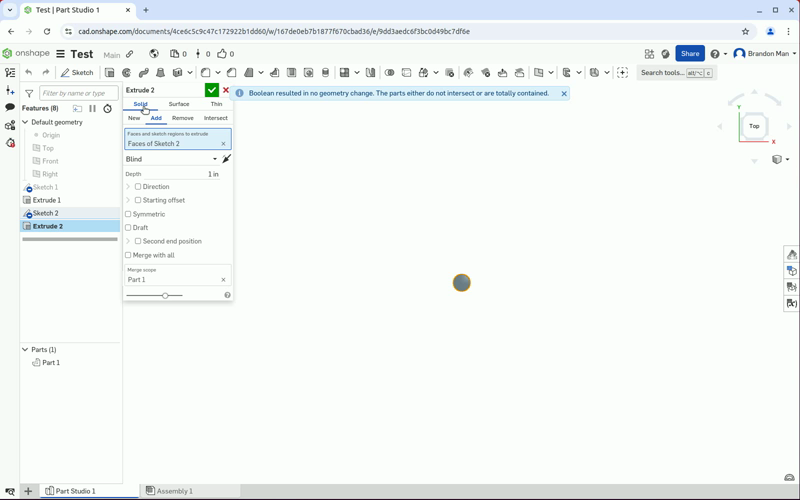
click(143, 106)
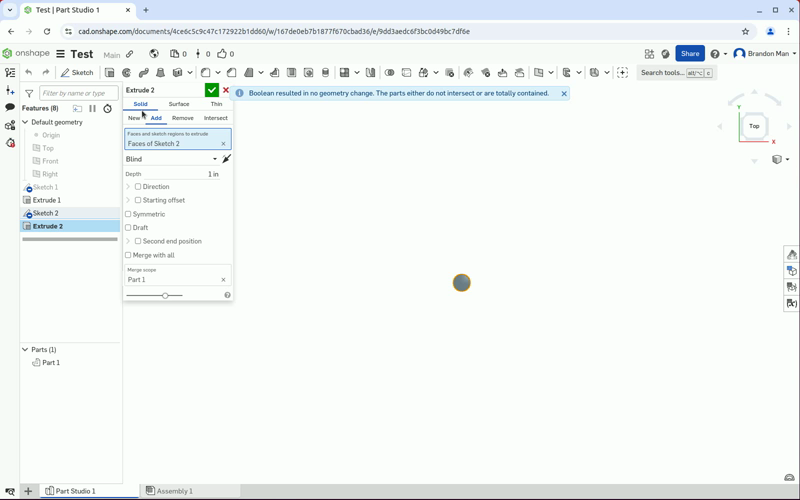
mouse_move(137, 120)
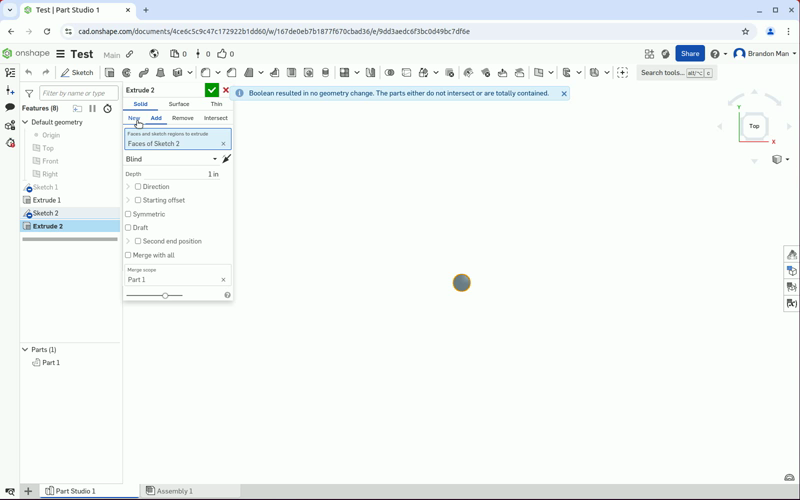
click(137, 120)
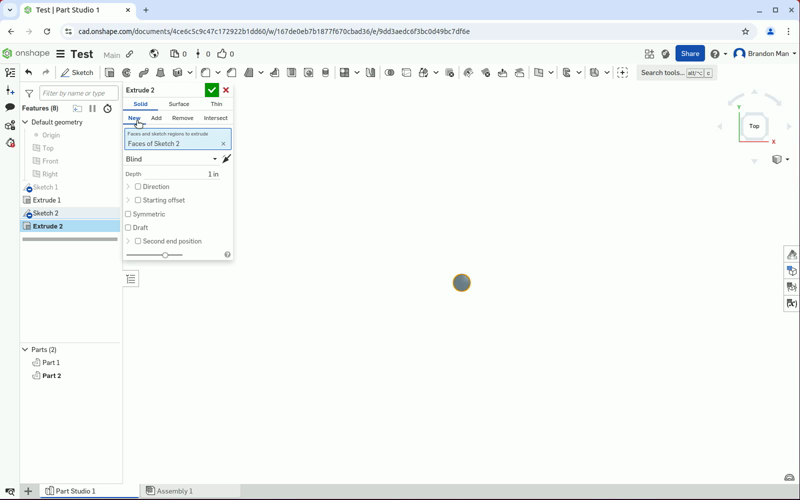
key(tab, 4)
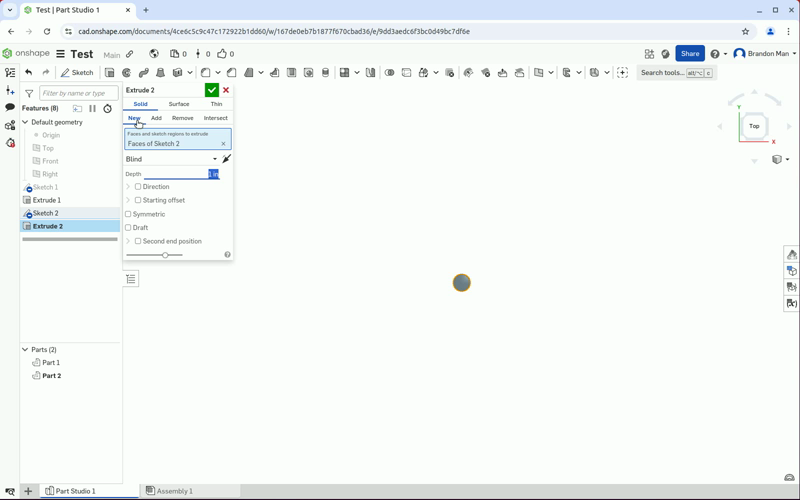
text(-4.574)
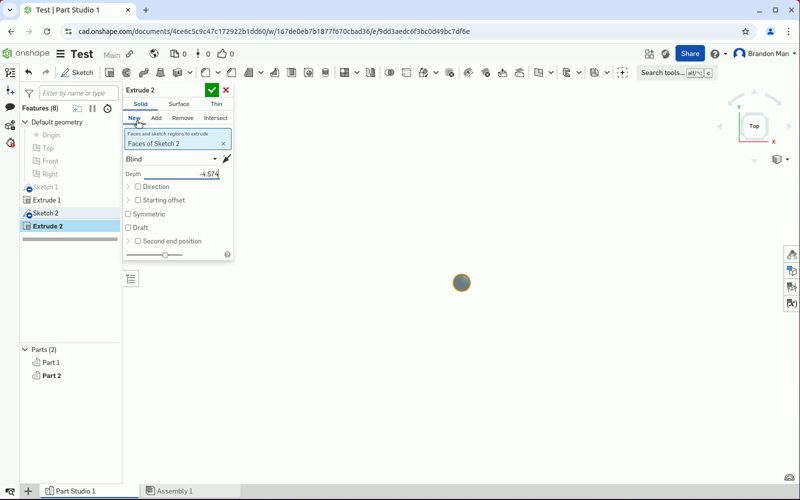
key(enter)
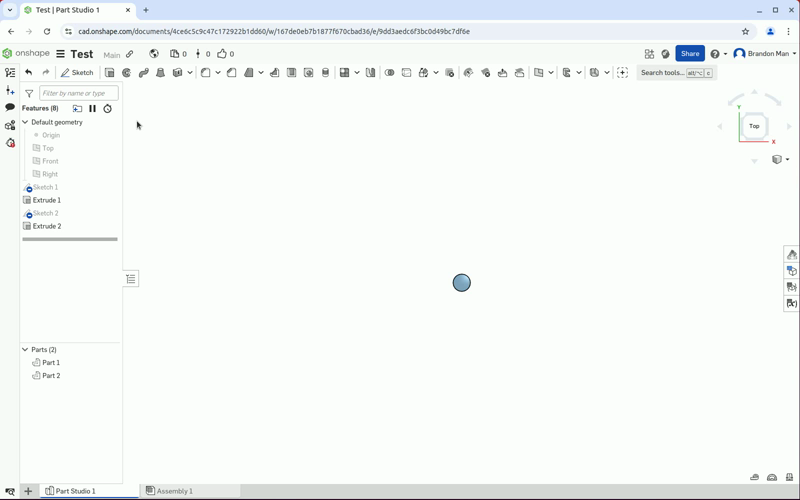
key(shift+h)
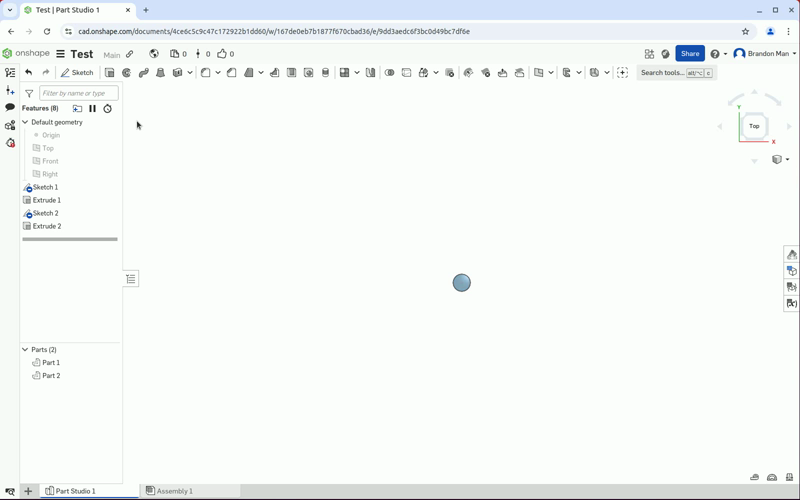
key(shift+h)
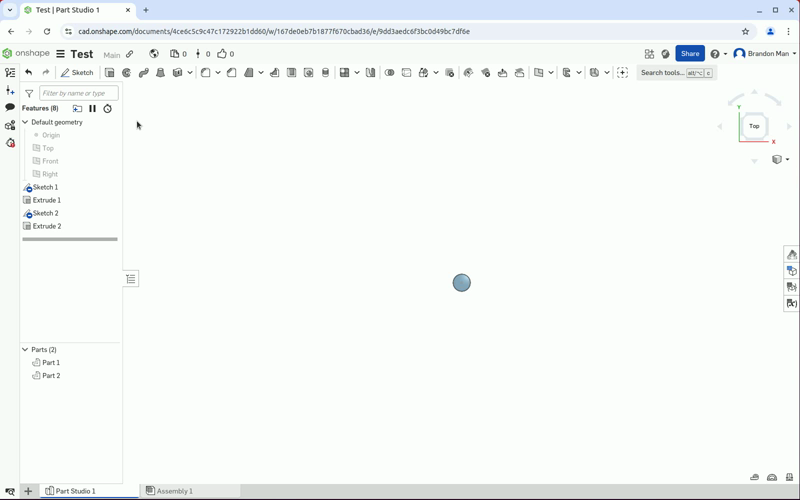
key(shift+7)
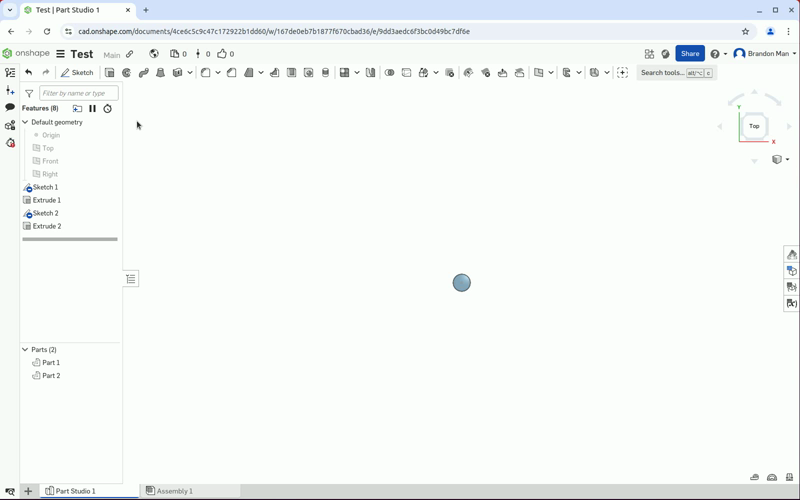
key(up, 3)
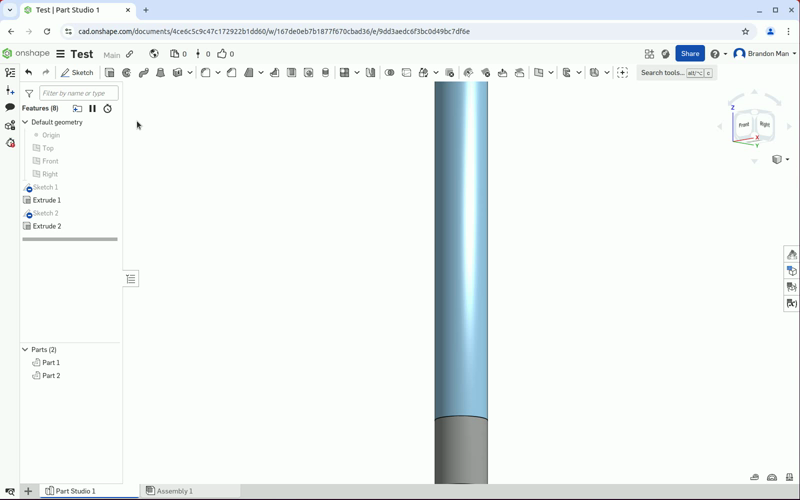
key(left, 3)
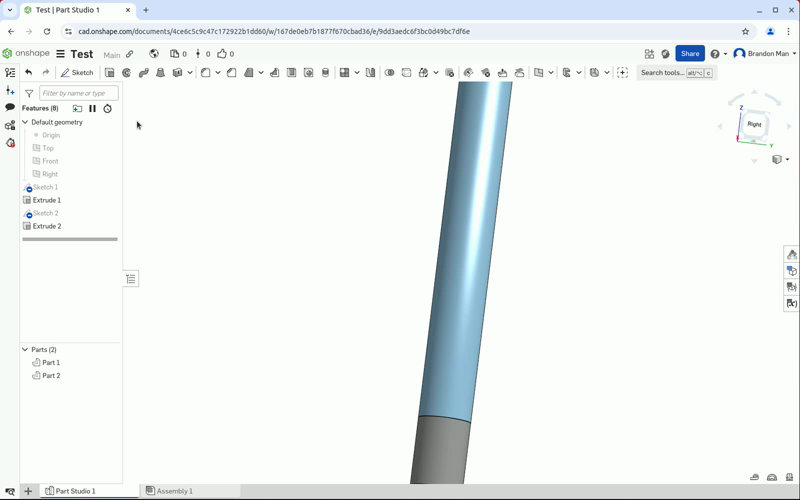
key(right, 3)
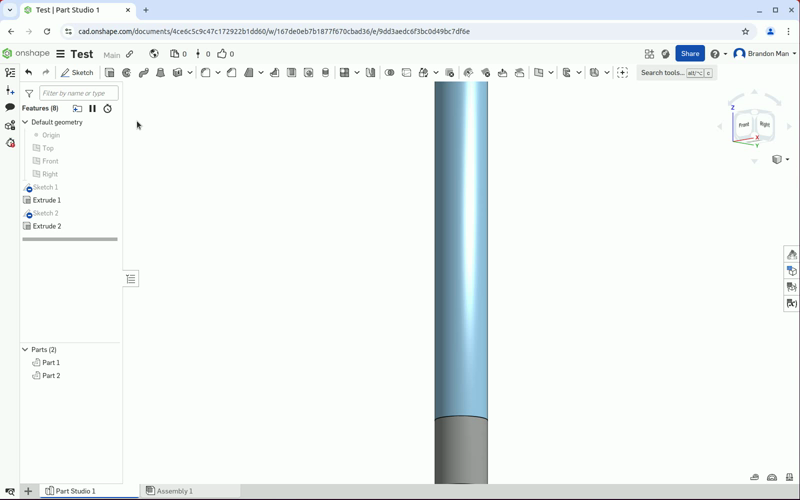
key(down, 3)
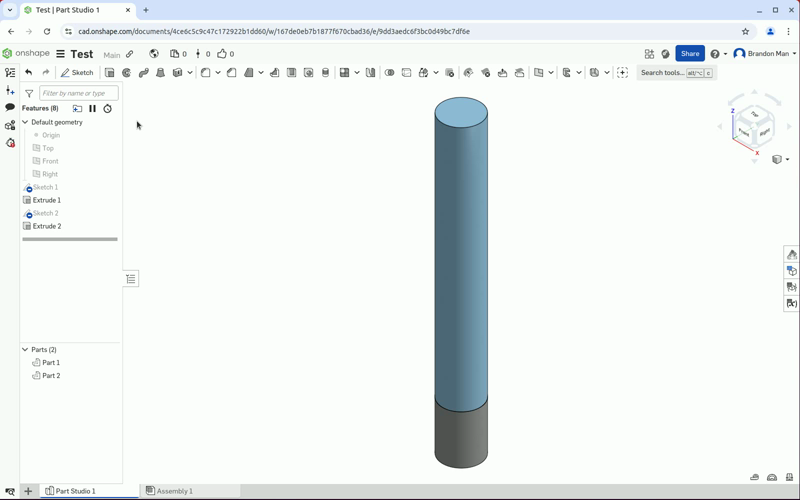
mouse_move(73, 189)
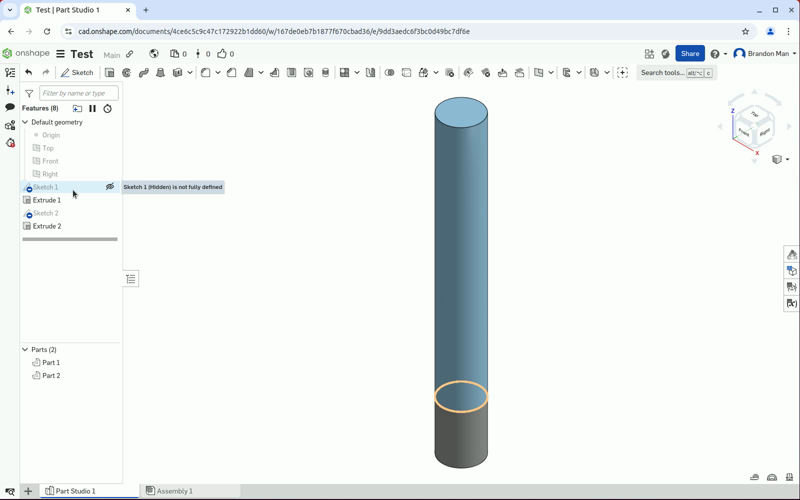
click(73, 189)